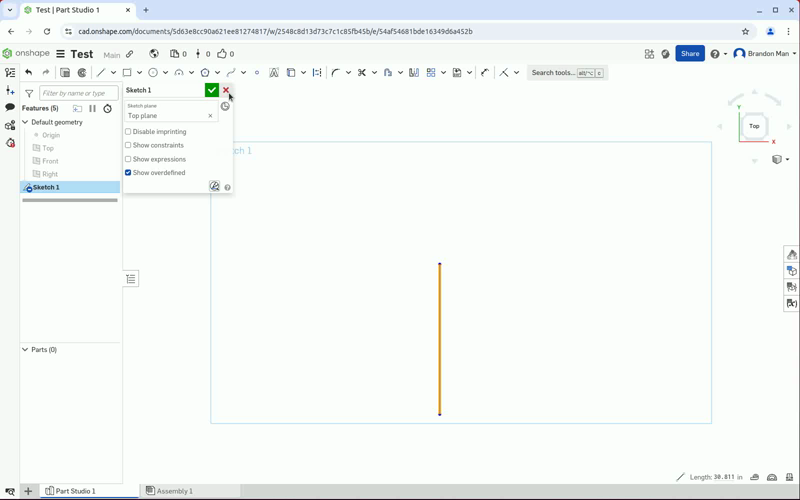
key(shift+h)
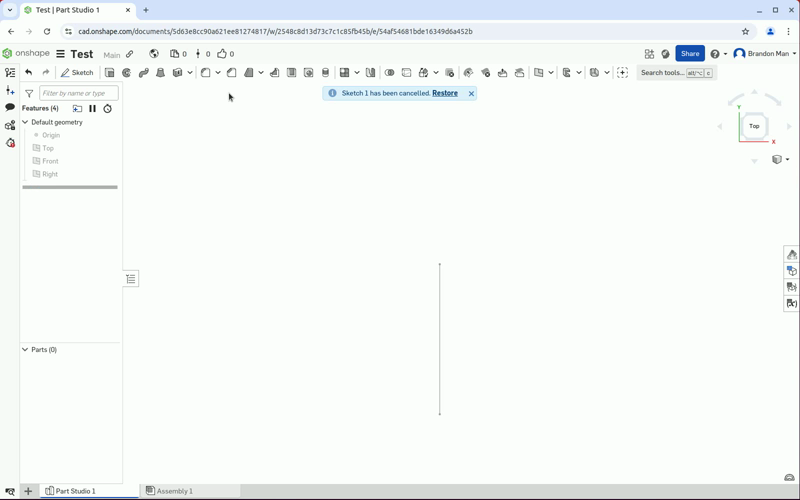
mouse_move(73, 352)
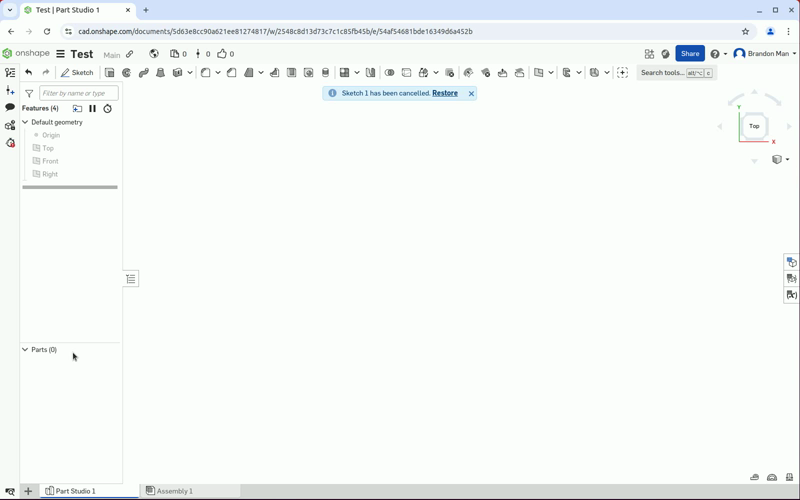
key(y)
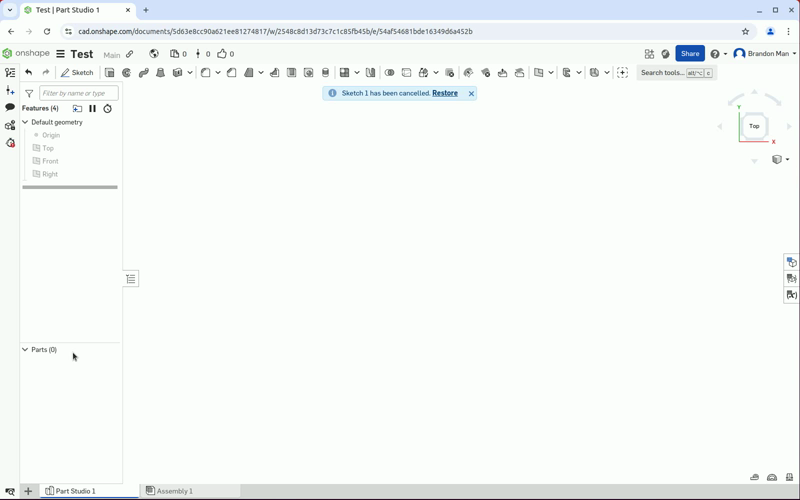
key(shift+p)
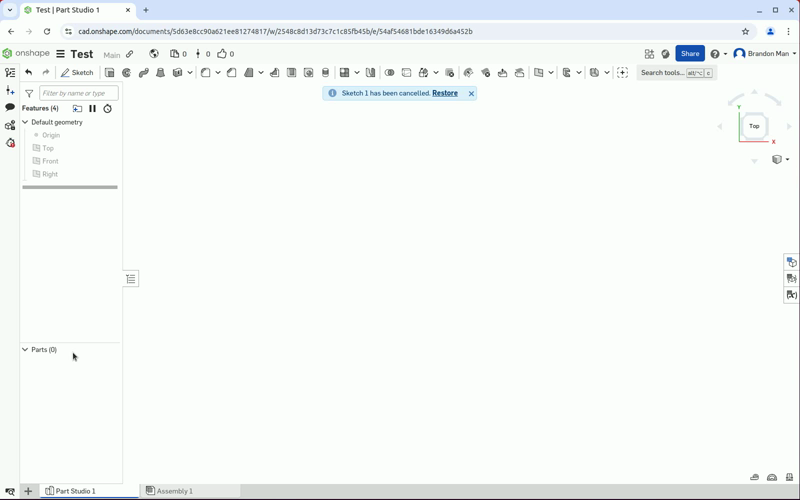
key(space)
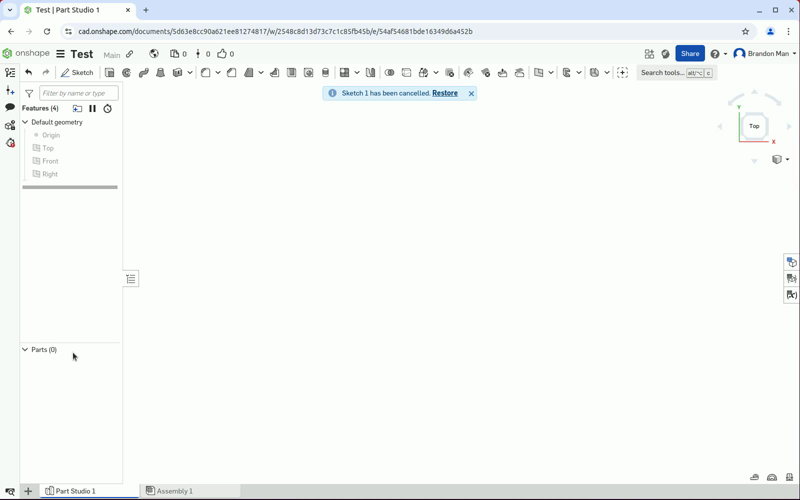
key_down(shift)
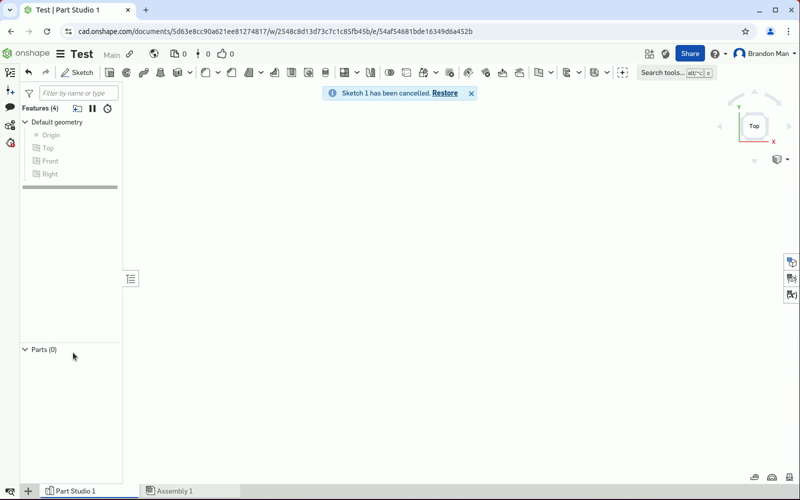
key(up)
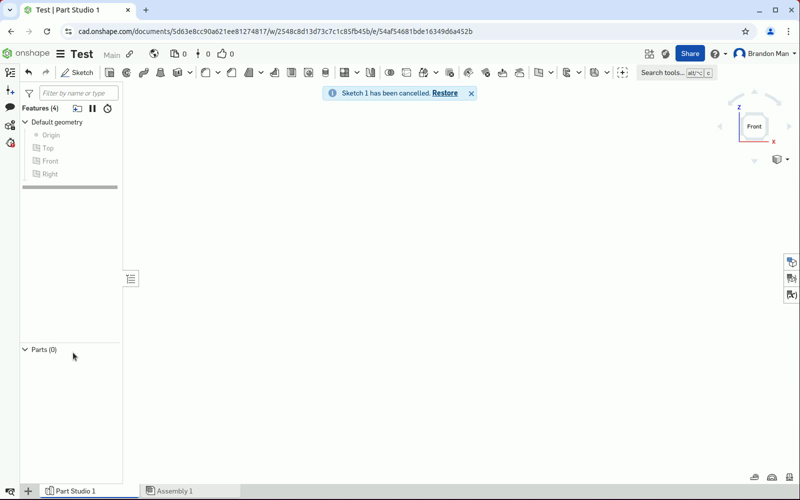
key_up(shift)
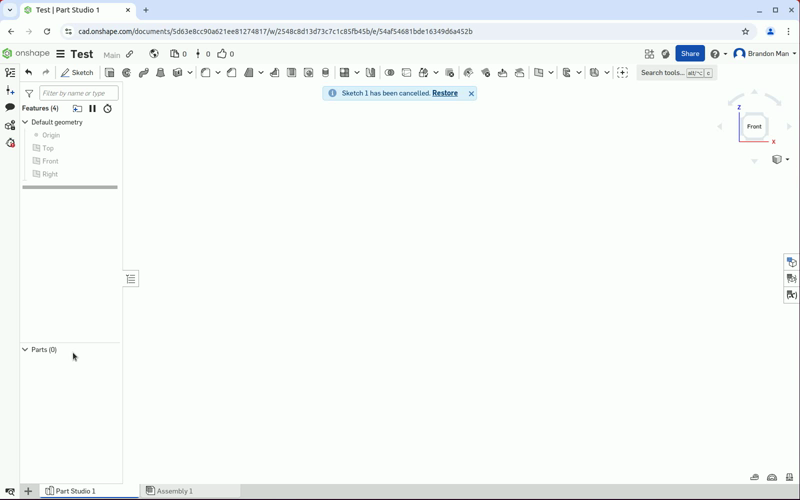
mouse_move(73, 352)
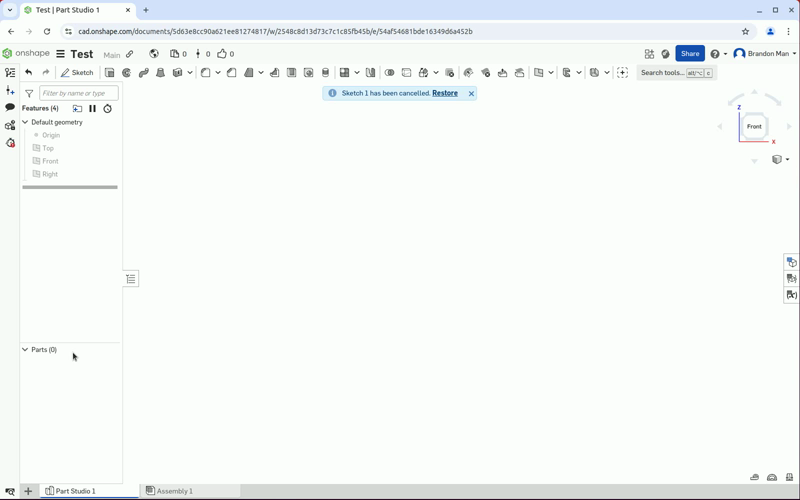
key(shift+y)
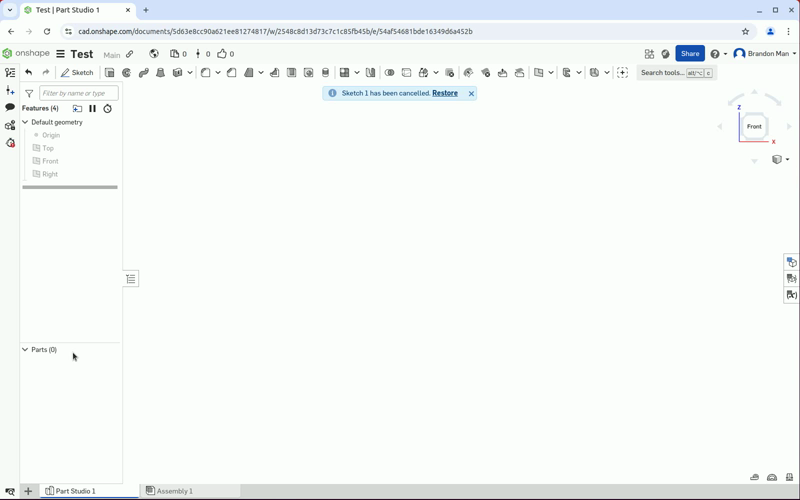
key(shift+s)
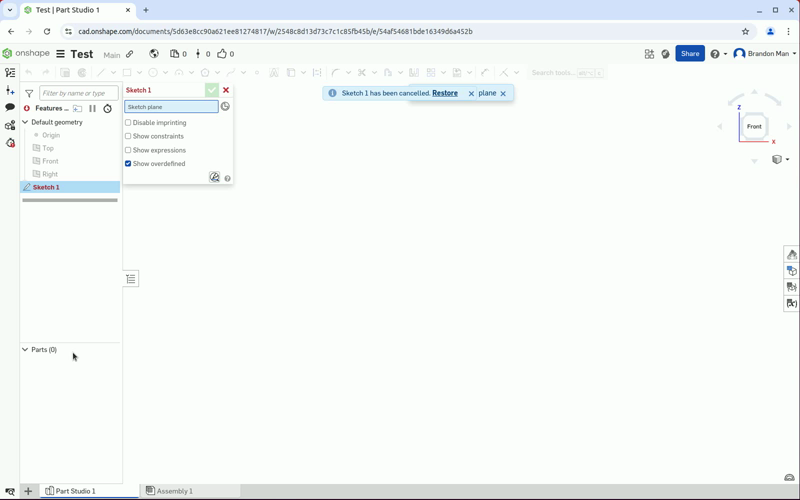
mouse_move(73, 163)
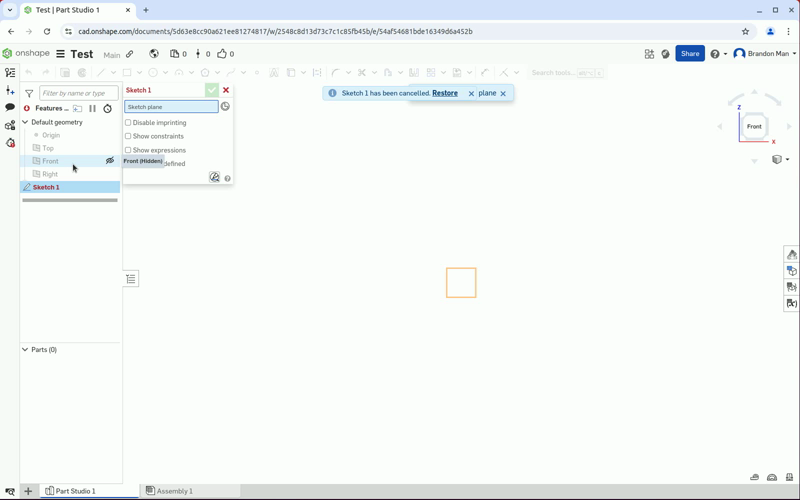
click(73, 163)
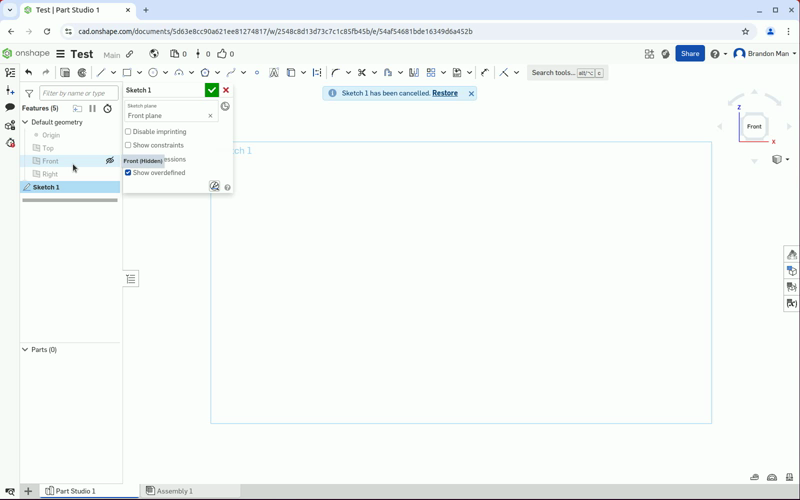
mouse_move(73, 352)
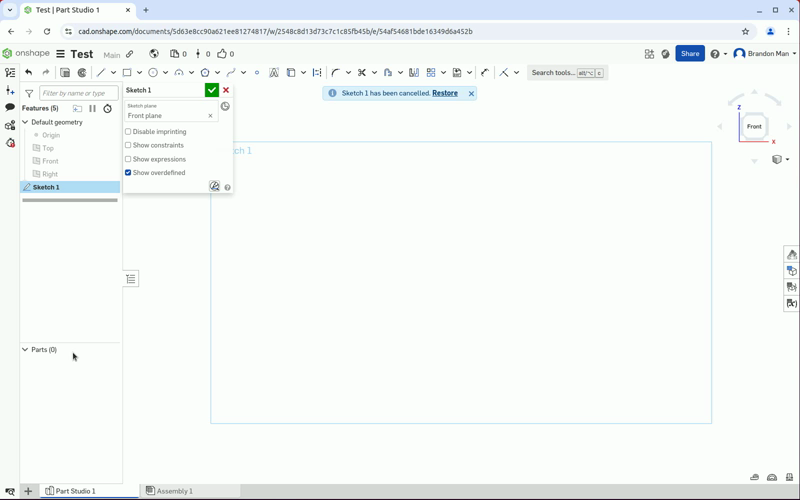
key(y)
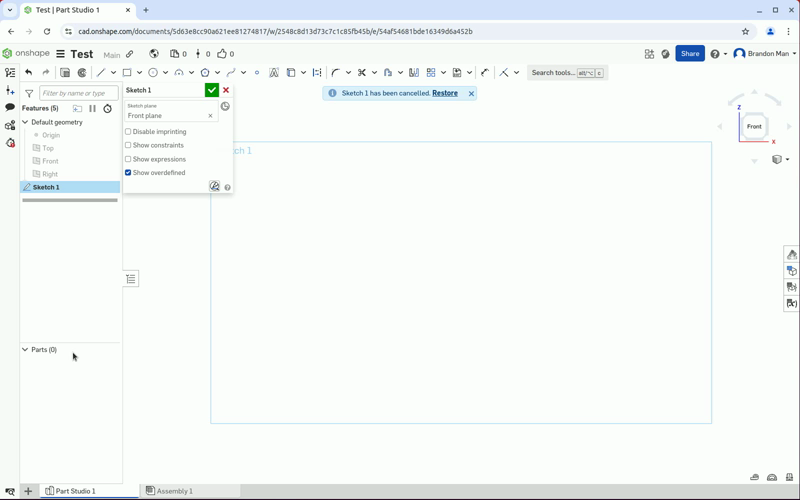
key(l)
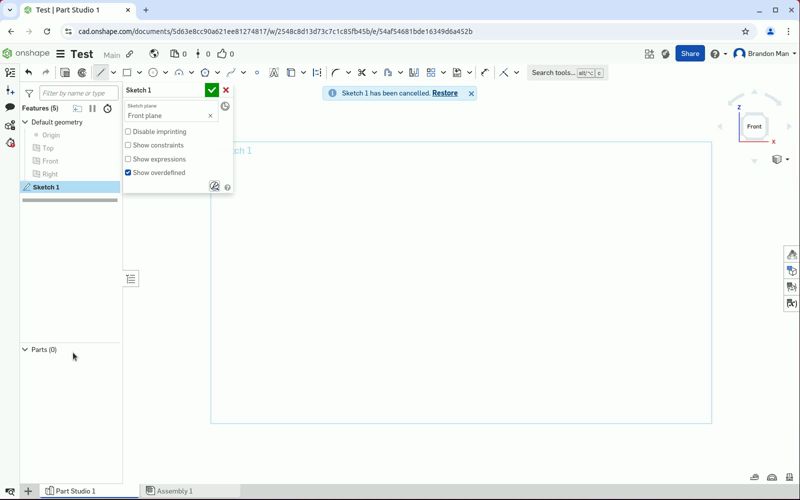
key_down(shift)
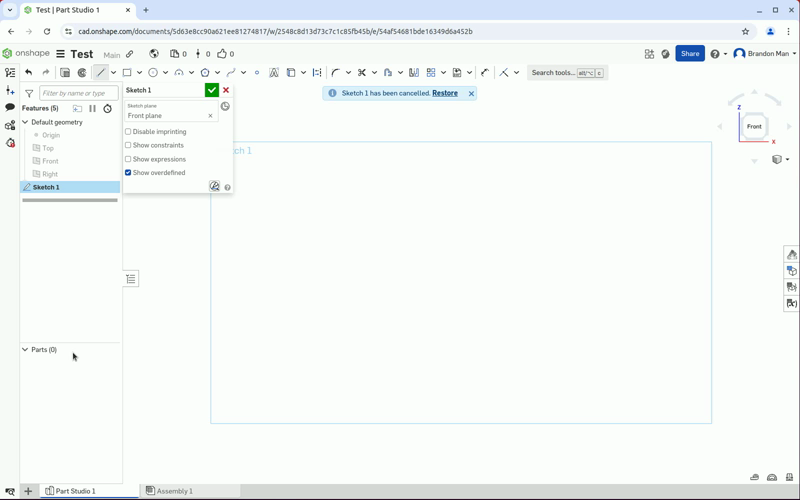
mouse_move(460, 282)
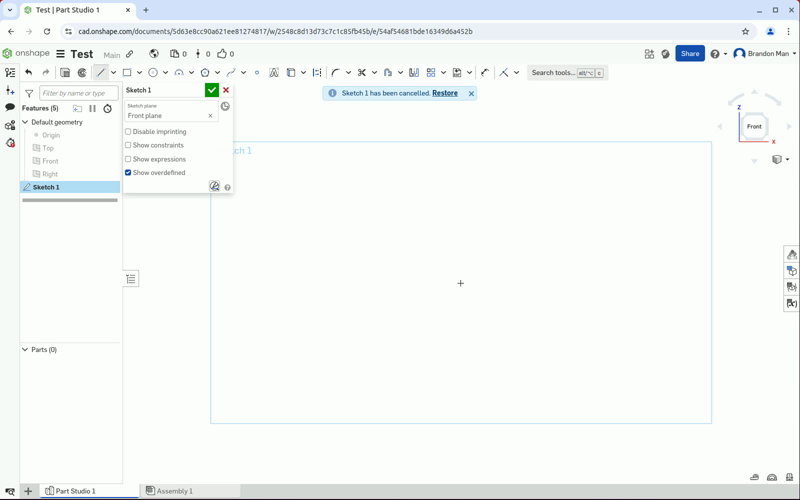
click(460, 282)
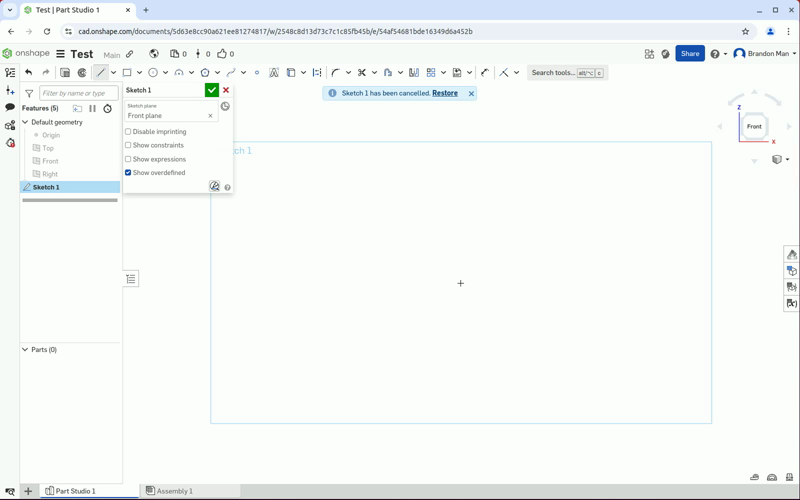
key_up(shift)
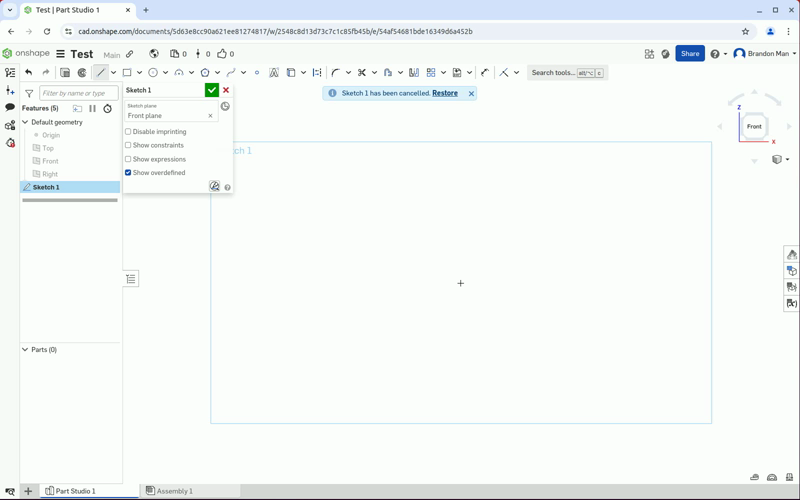
key_down(shift)
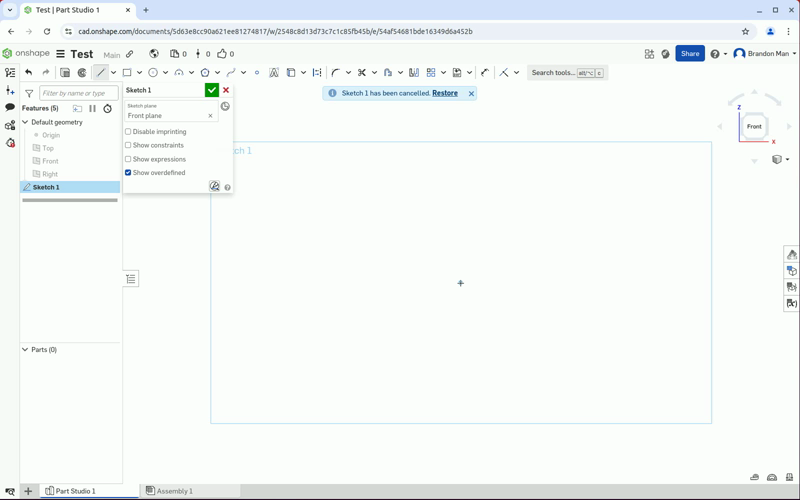
mouse_move(536, 282)
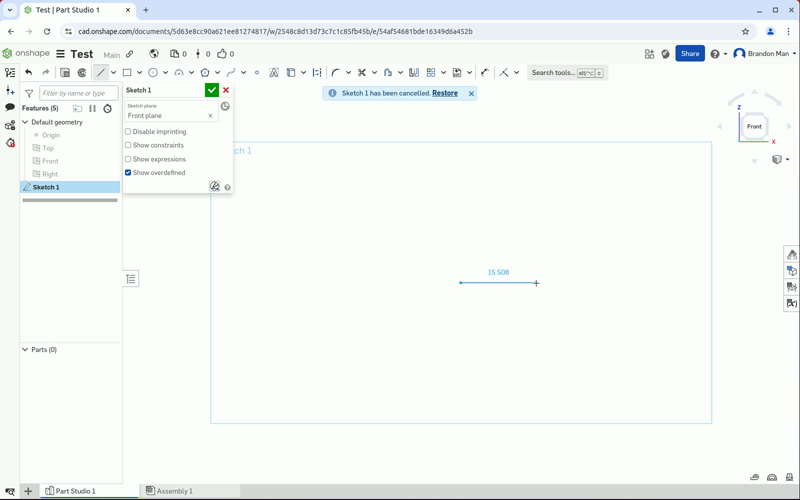
click(536, 282)
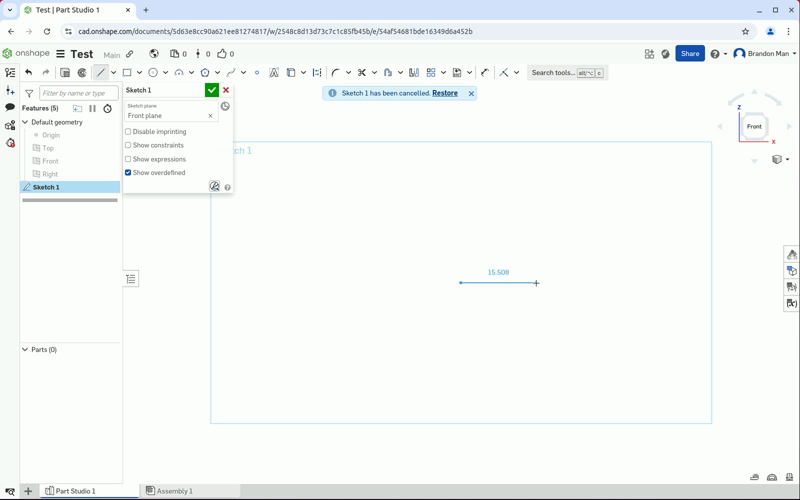
key_up(shift)
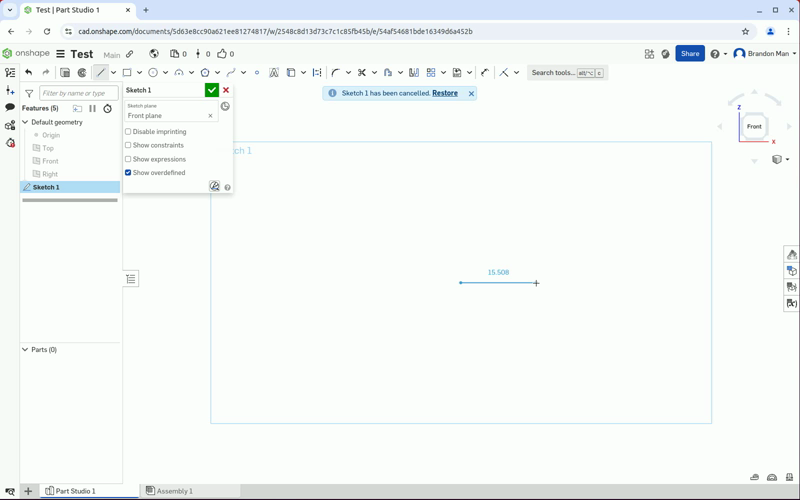
key_down(shift)
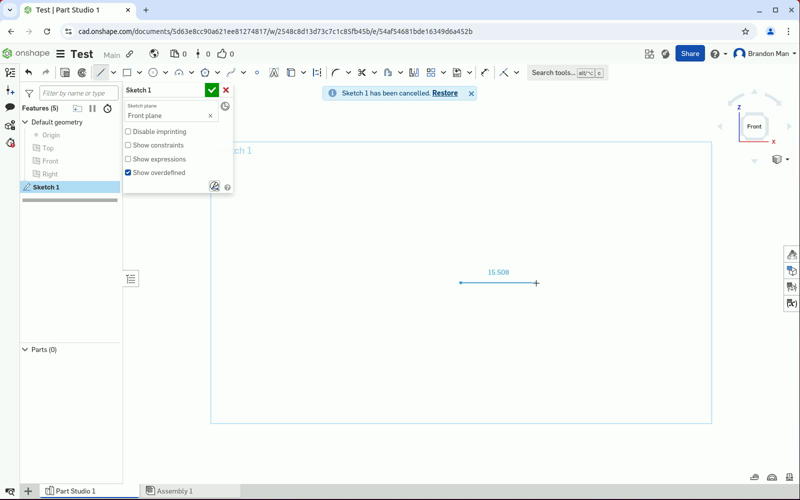
mouse_move(566, 282)
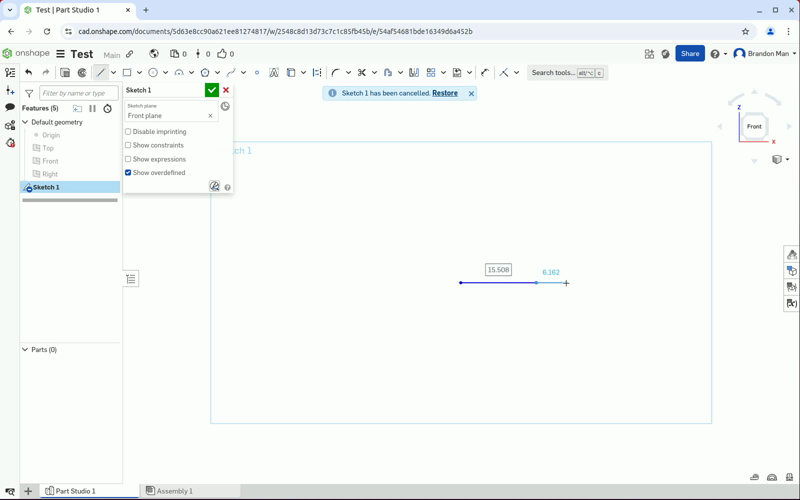
mouse_move(536, 264)
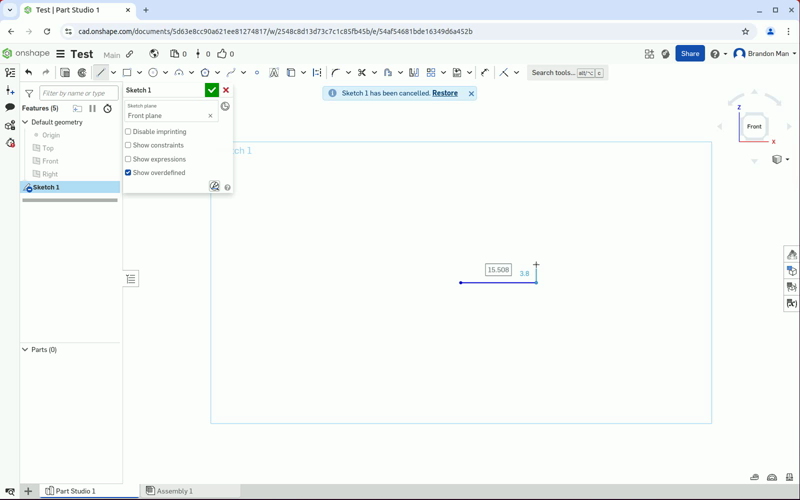
click(536, 264)
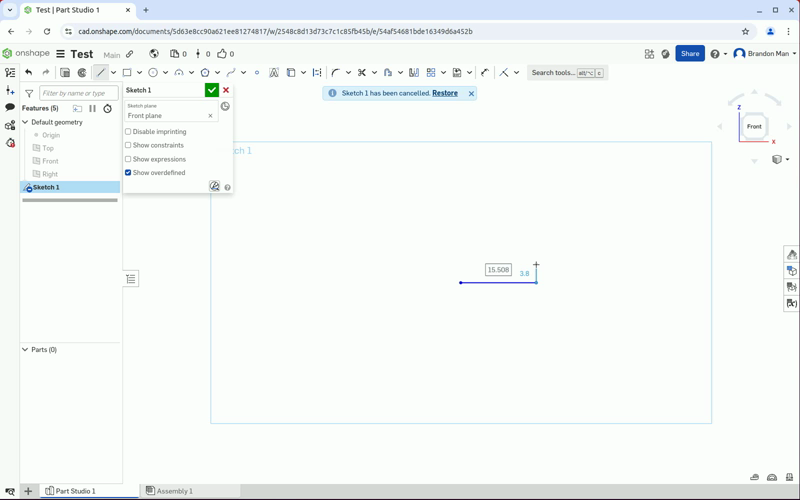
key_up(shift)
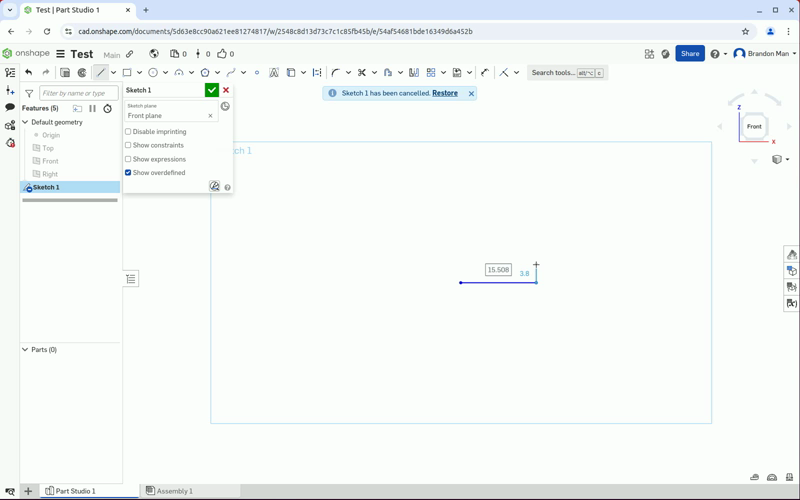
key_down(shift)
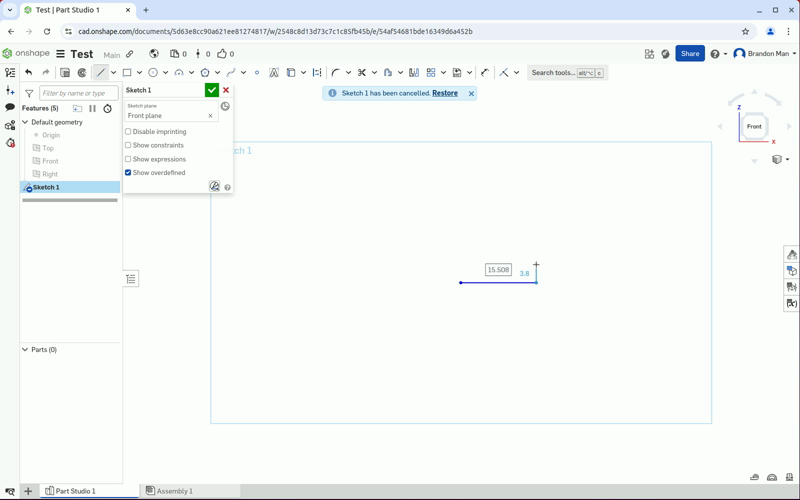
mouse_move(460, 264)
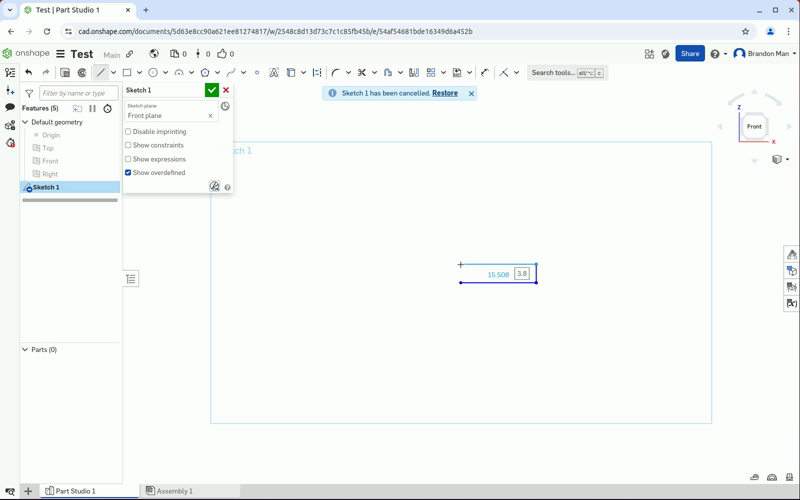
click(460, 264)
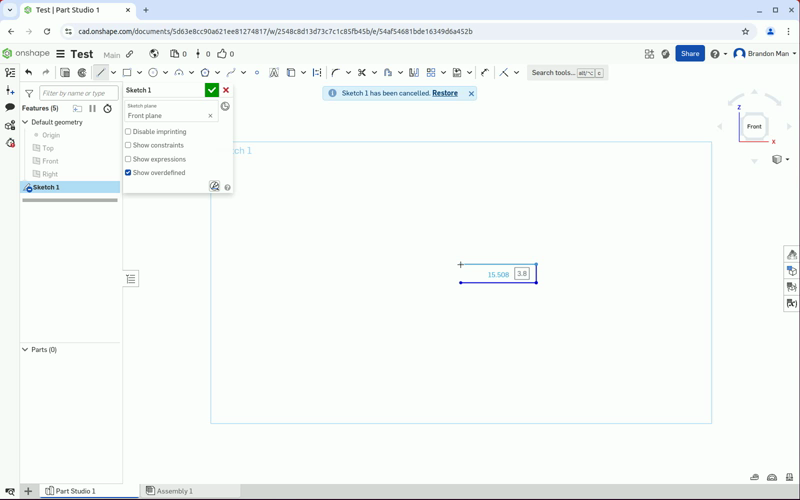
key_up(shift)
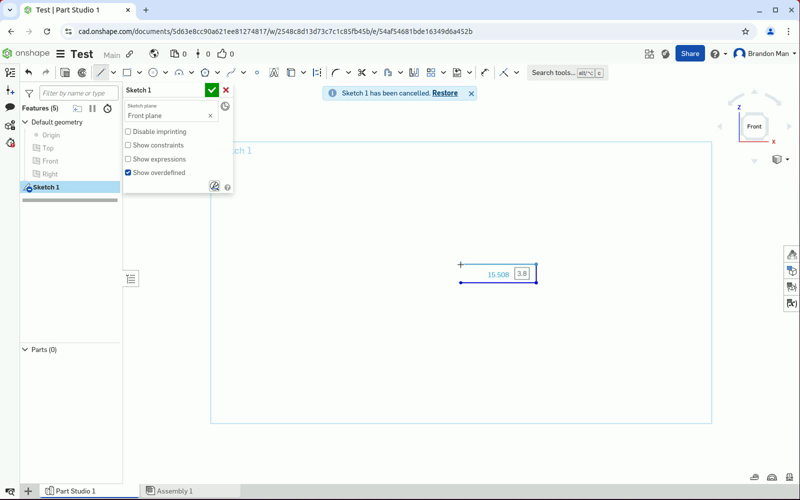
mouse_move(490, 264)
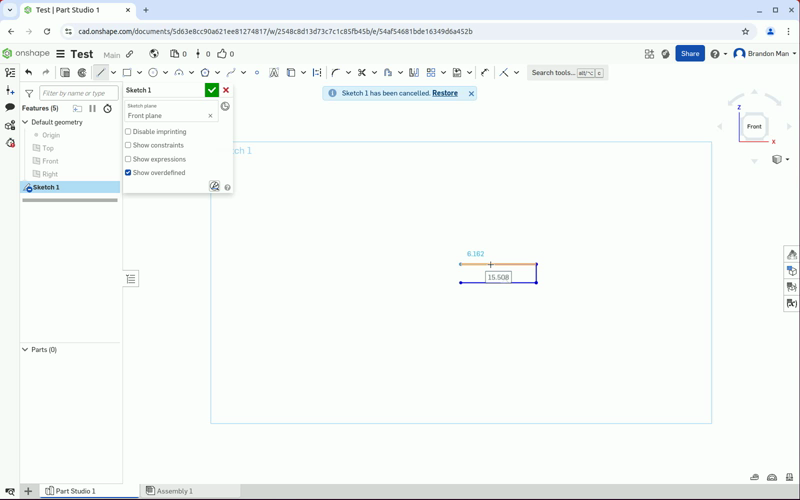
key_down(shift)
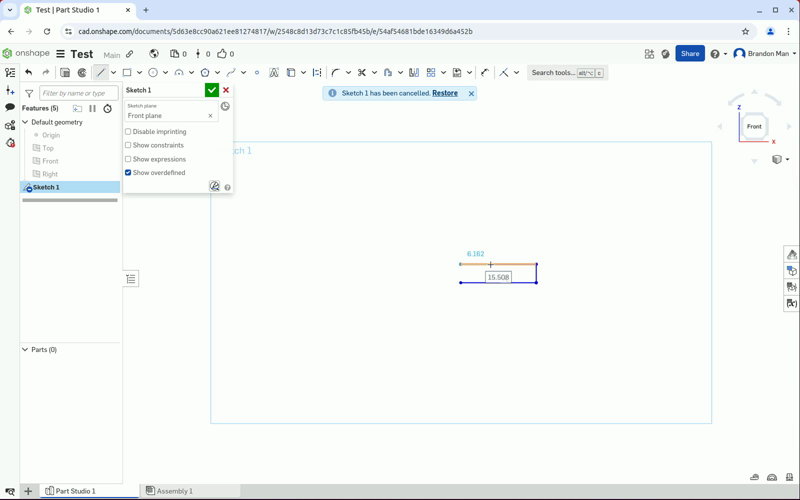
mouse_move(460, 282)
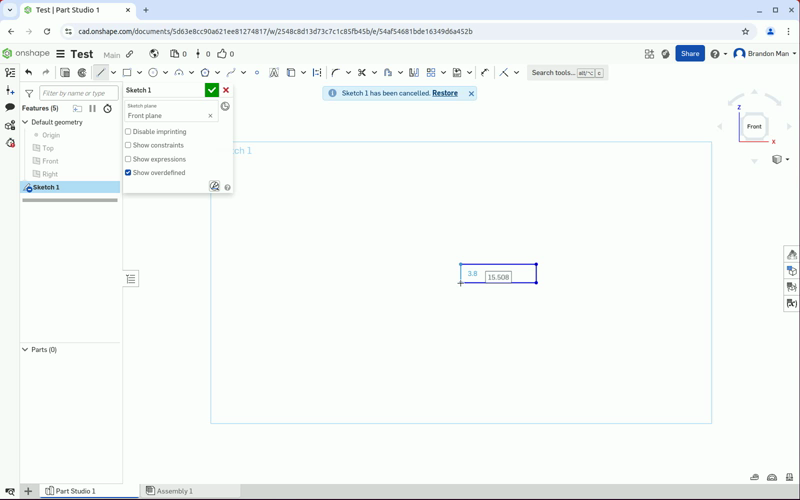
key_up(shift)
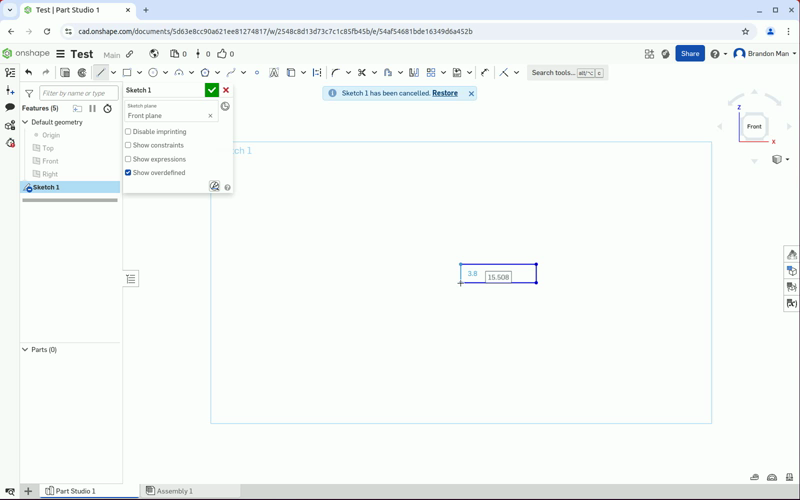
click(460, 282)
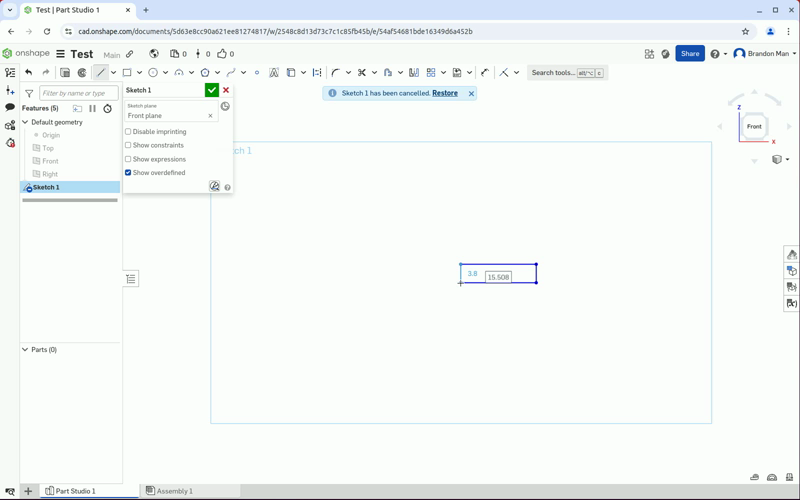
key(esc)
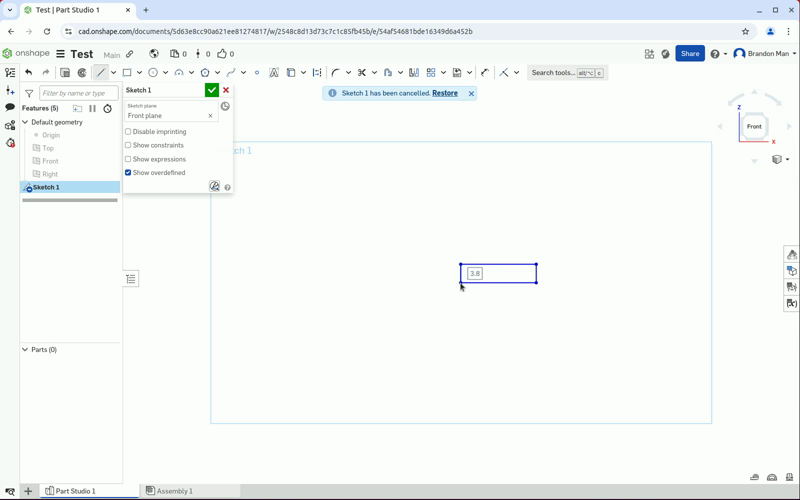
mouse_move(528, 278)
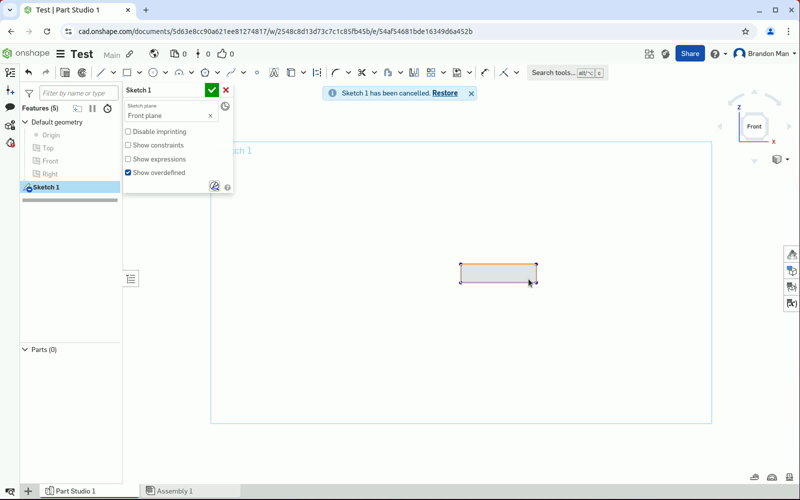
scroll(6)
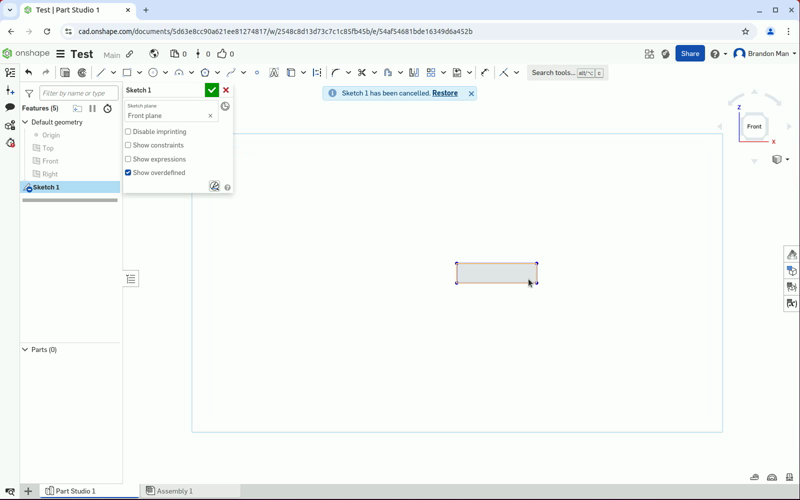
scroll(6)
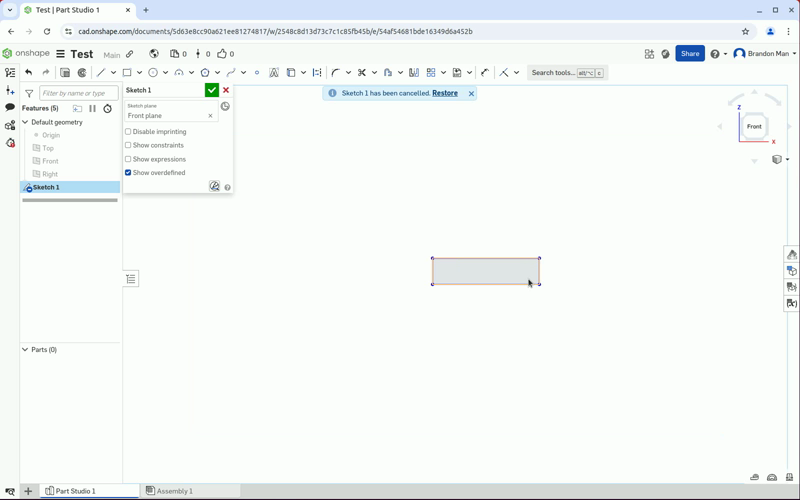
scroll(6)
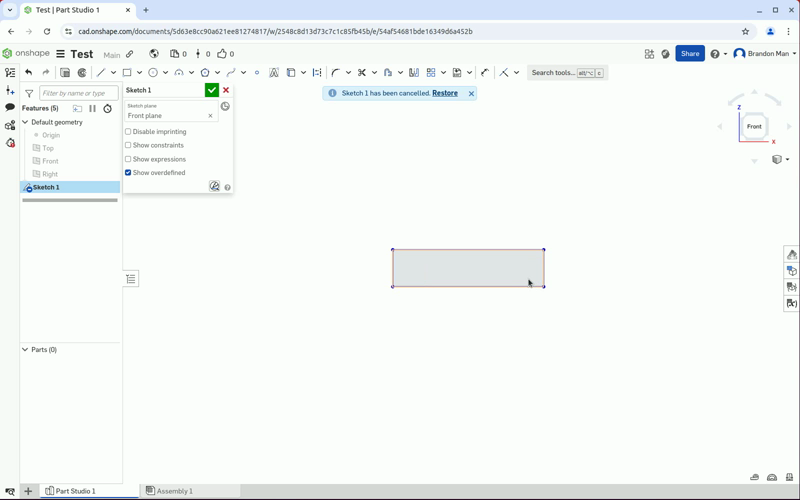
scroll(6)
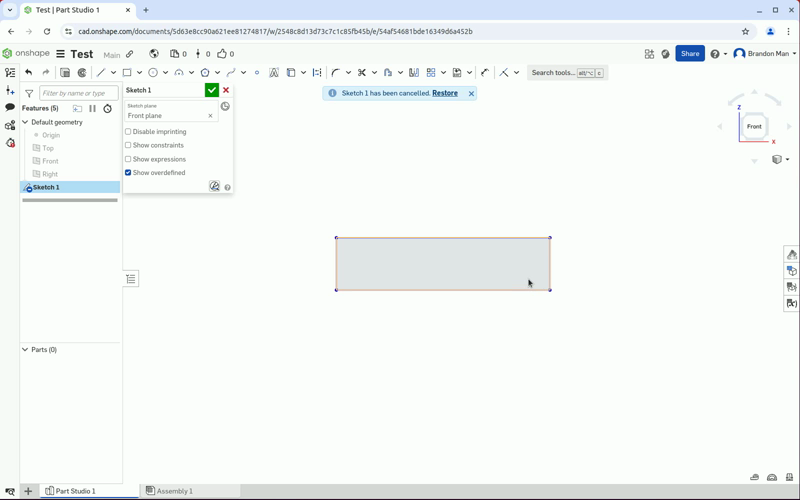
scroll(6)
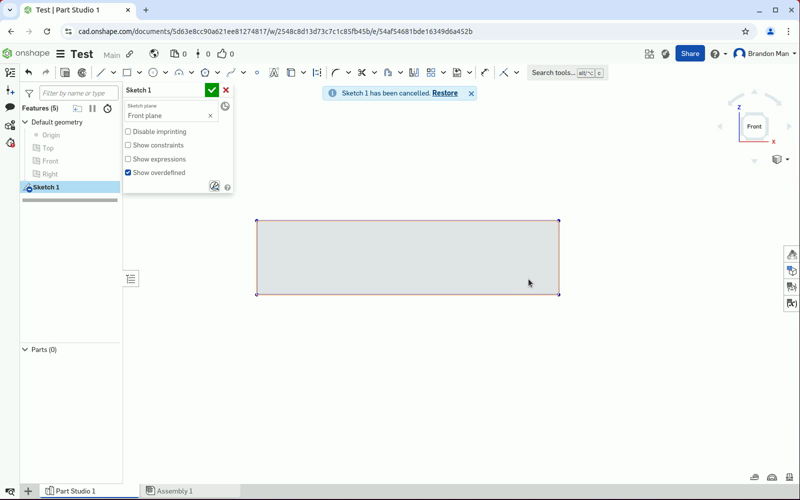
scroll(6)
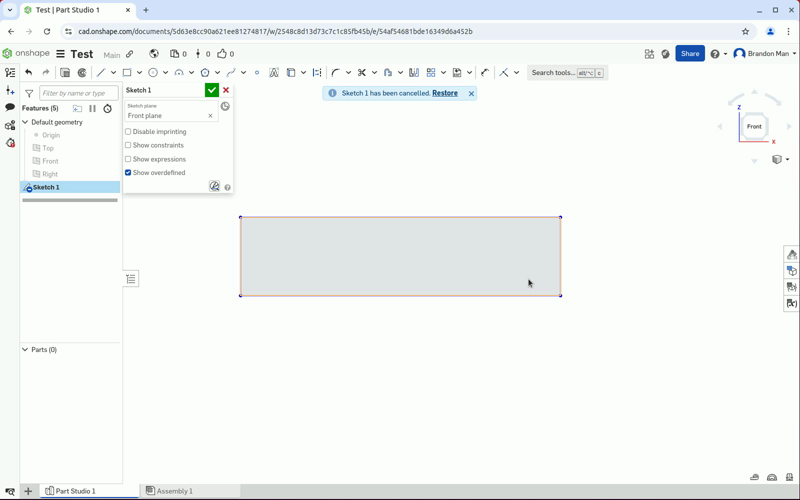
scroll(6)
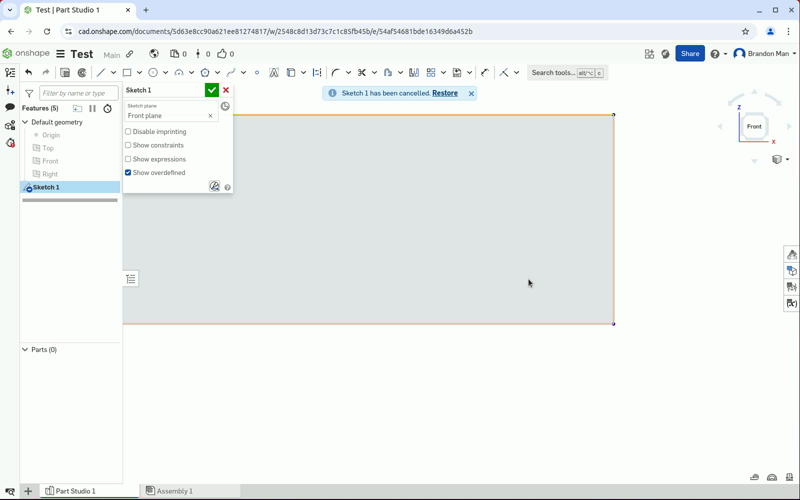
click(528, 278)
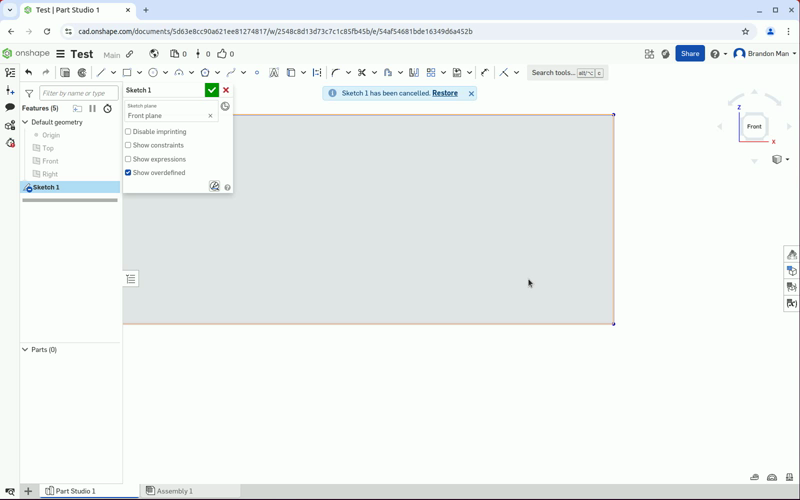
scroll(-6)
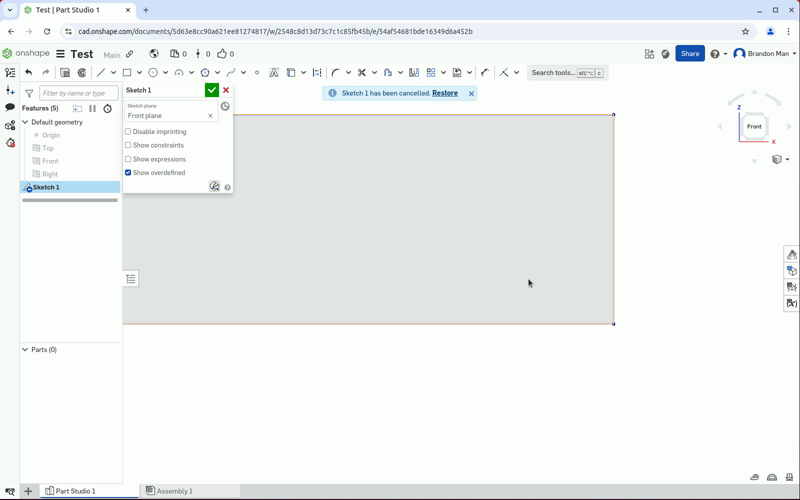
scroll(-6)
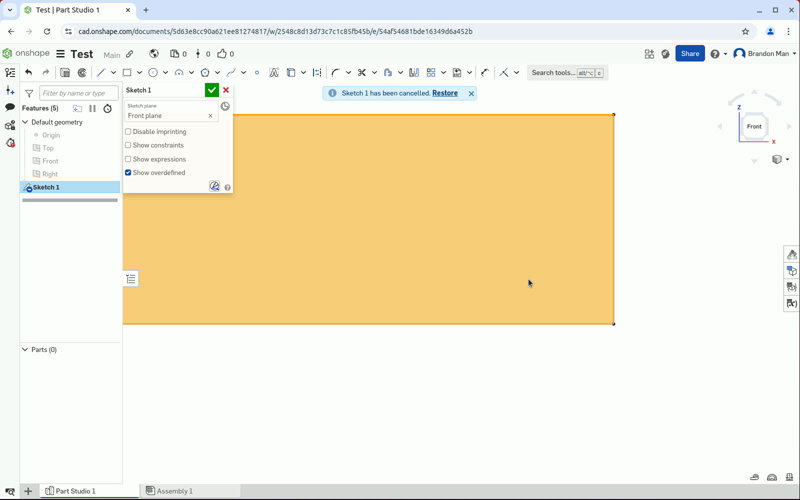
scroll(-6)
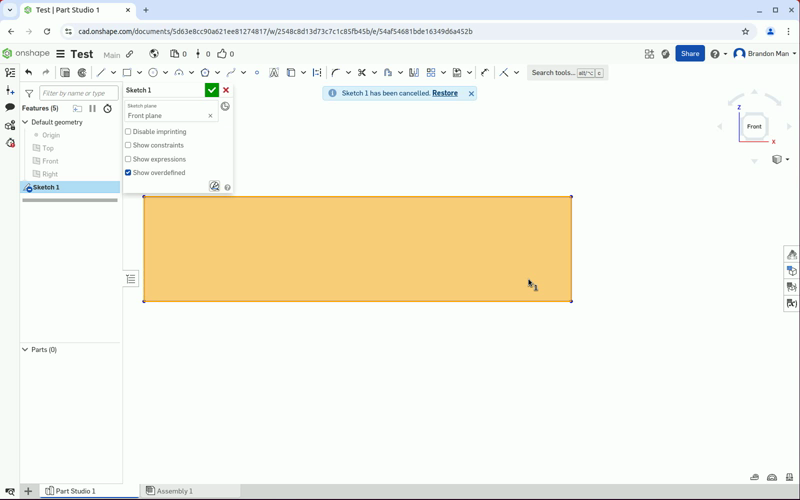
scroll(-6)
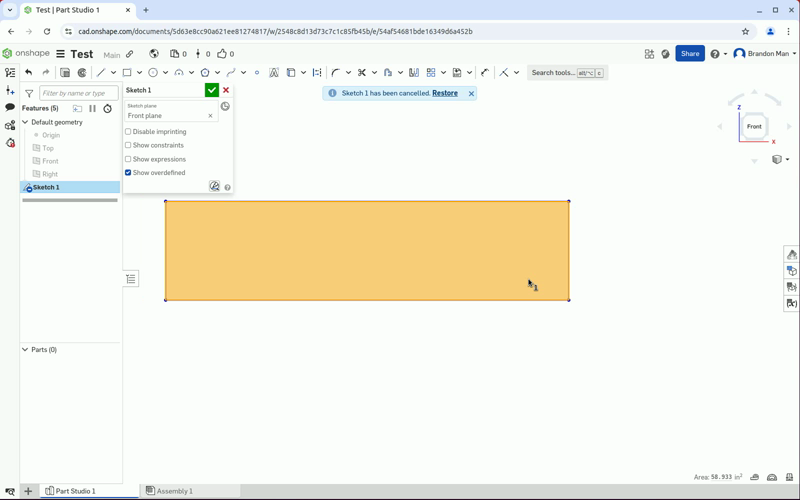
scroll(-6)
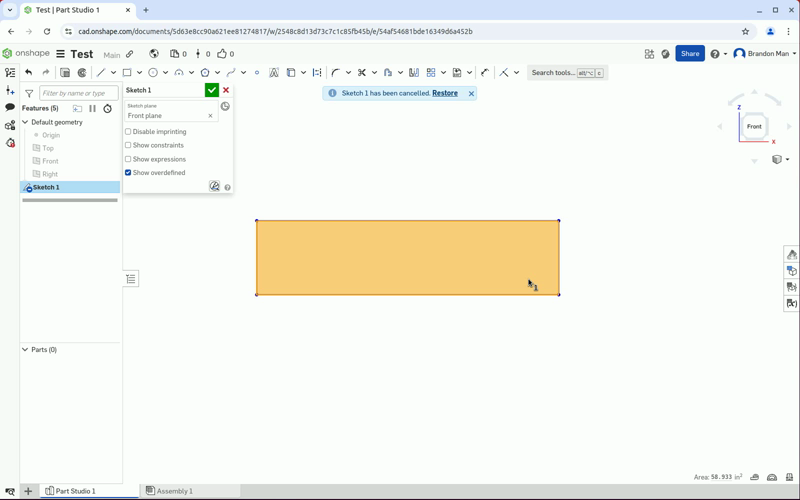
scroll(-6)
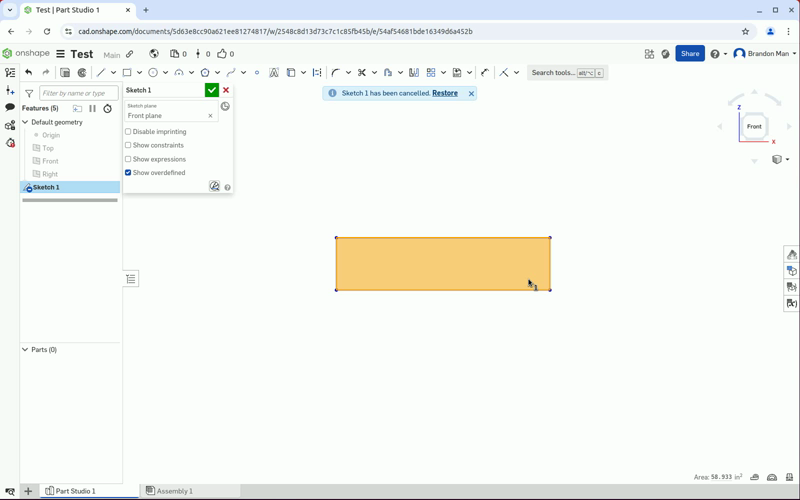
scroll(-6)
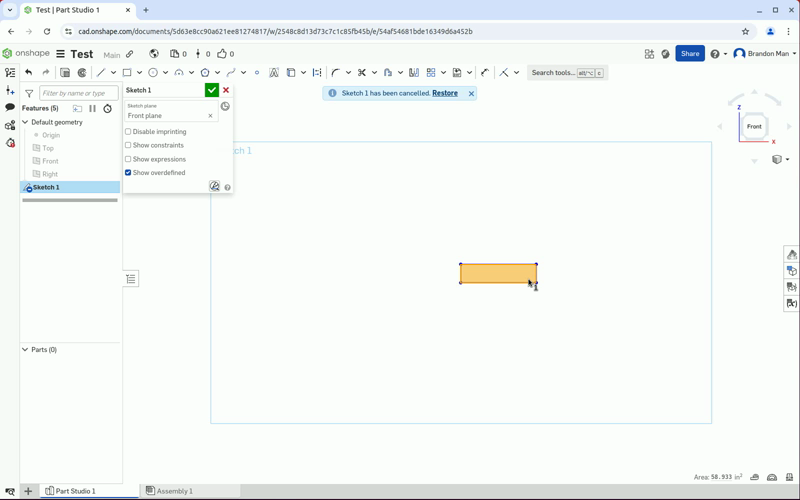
mouse_move(73, 352)
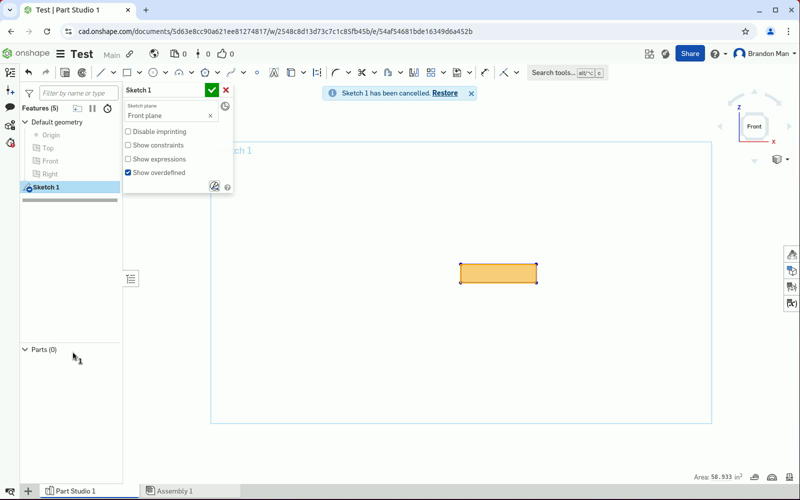
key(shift+y)
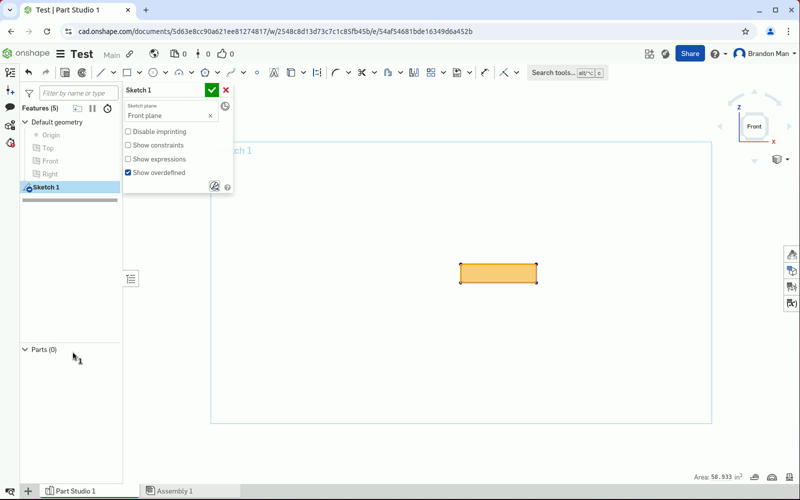
key(shift+e)
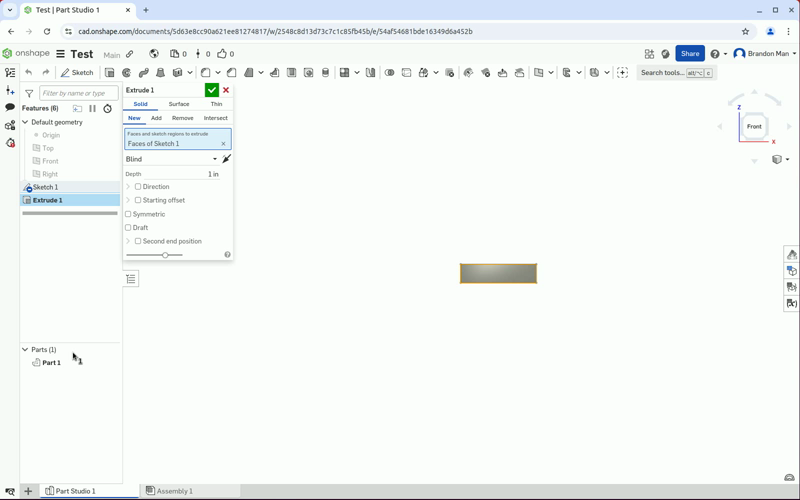
mouse_move(143, 106)
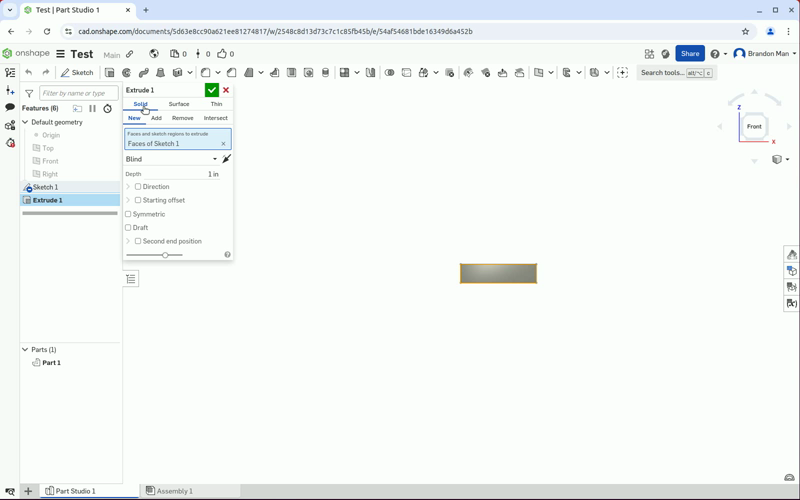
click(143, 106)
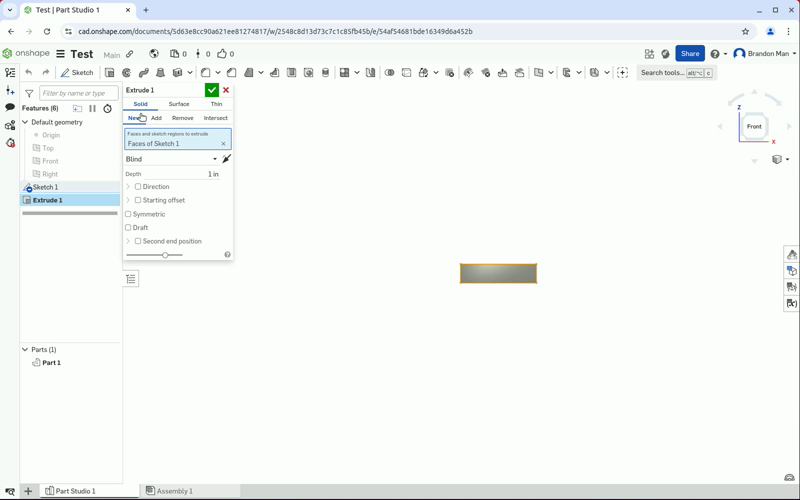
mouse_move(137, 120)
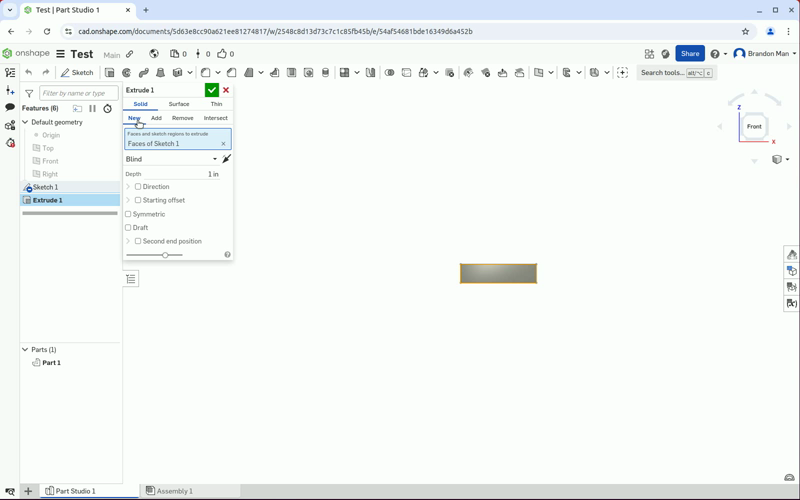
click(137, 120)
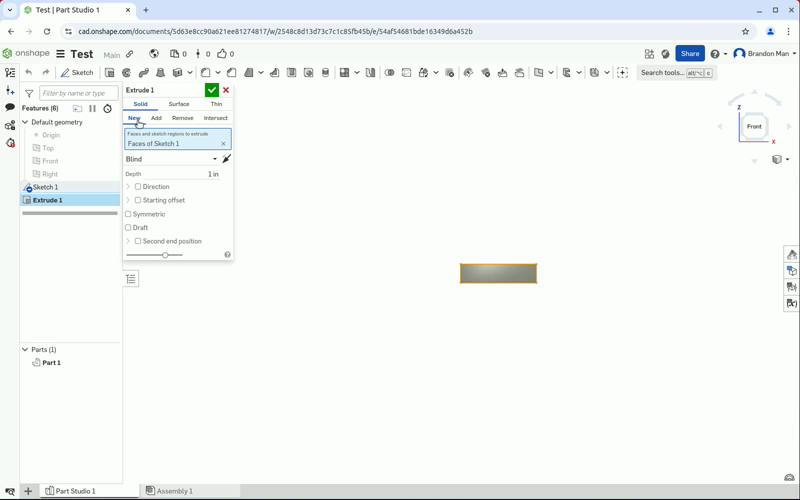
key(tab, 4)
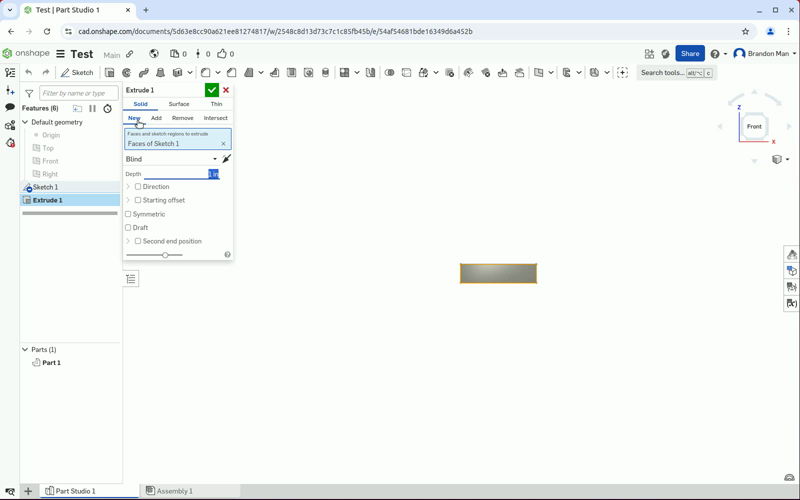
text(-23.108)
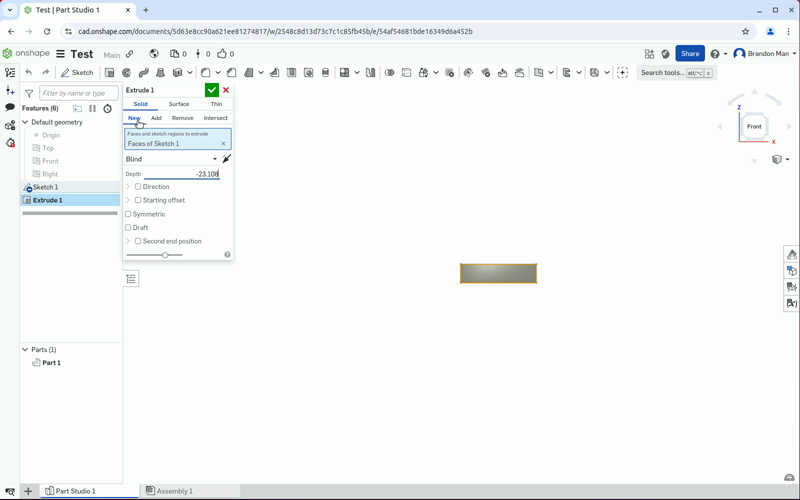
key(enter)
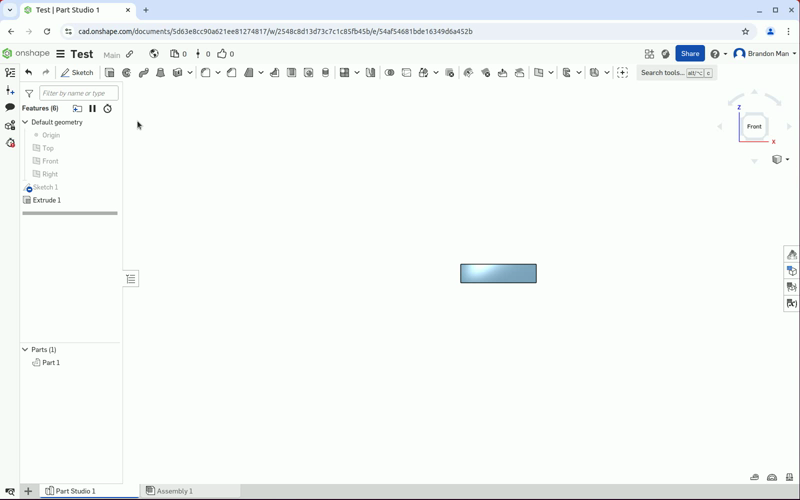
key(shift+h)
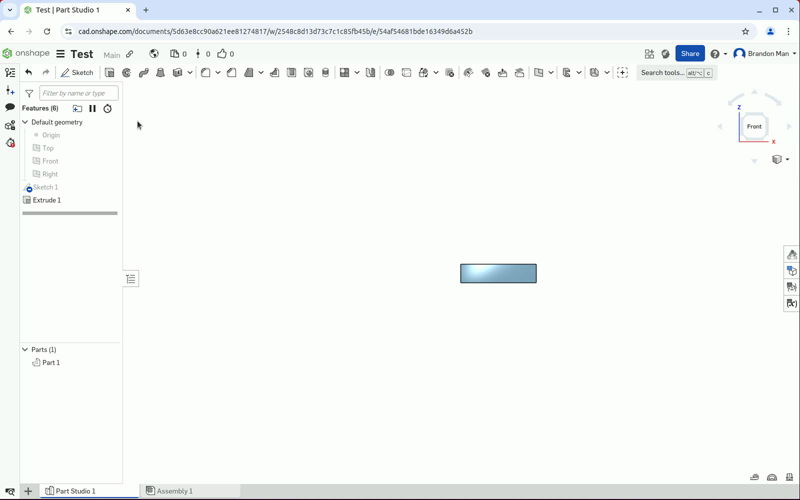
key(shift+h)
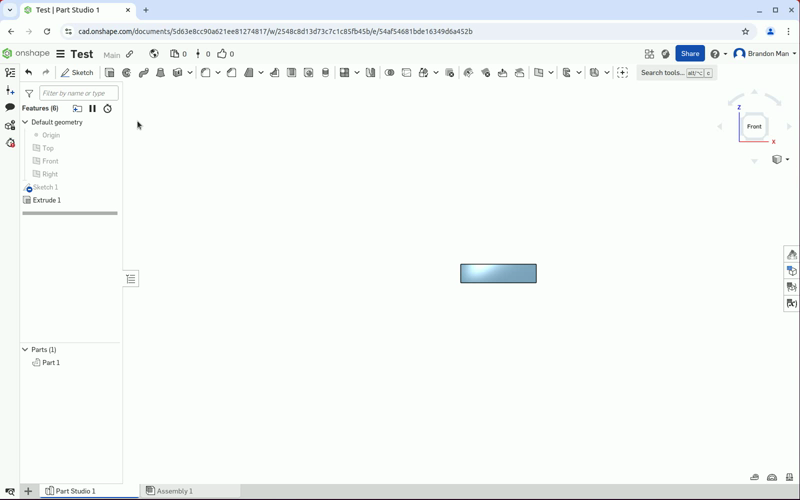
mouse_move(73, 189)
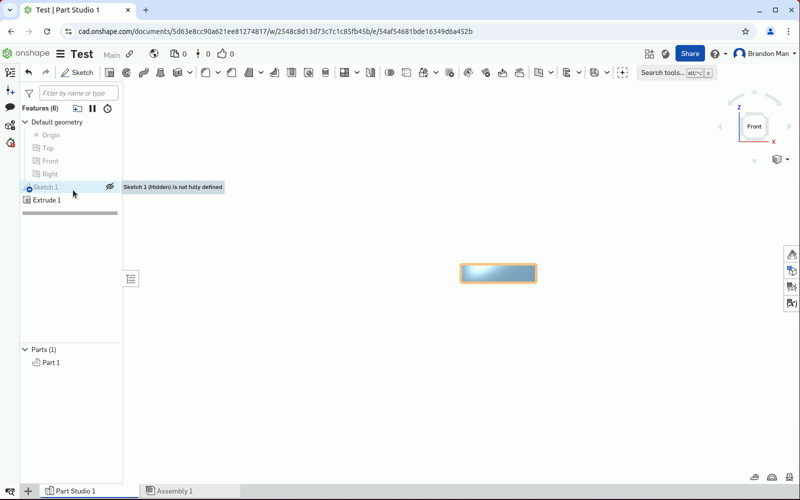
click(73, 189)
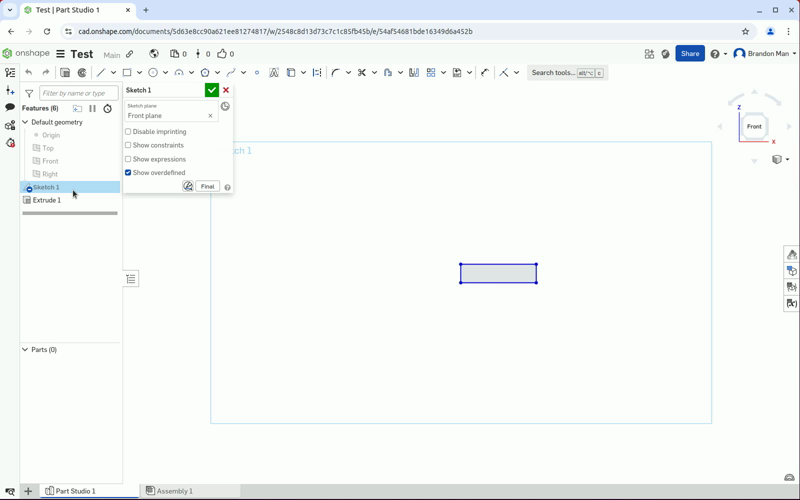
mouse_move(229, 92)
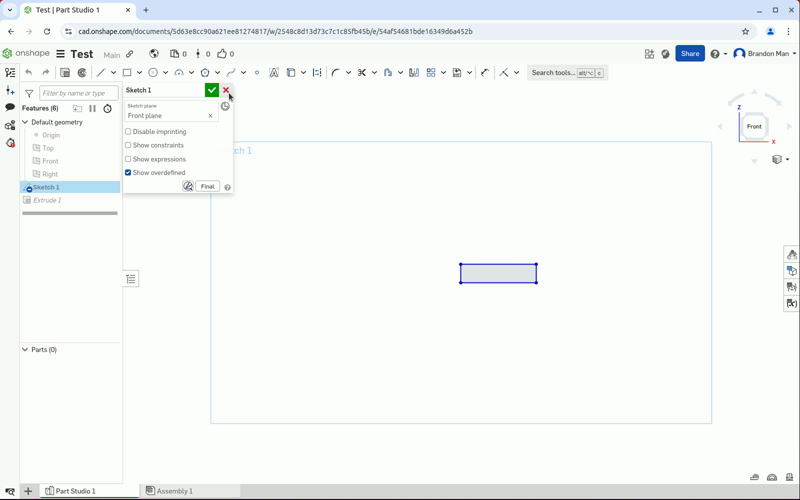
click(229, 92)
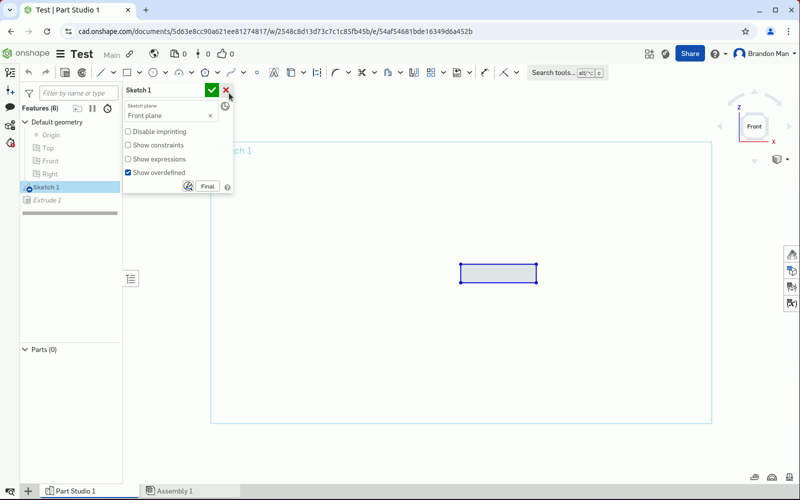
key(shift+s)
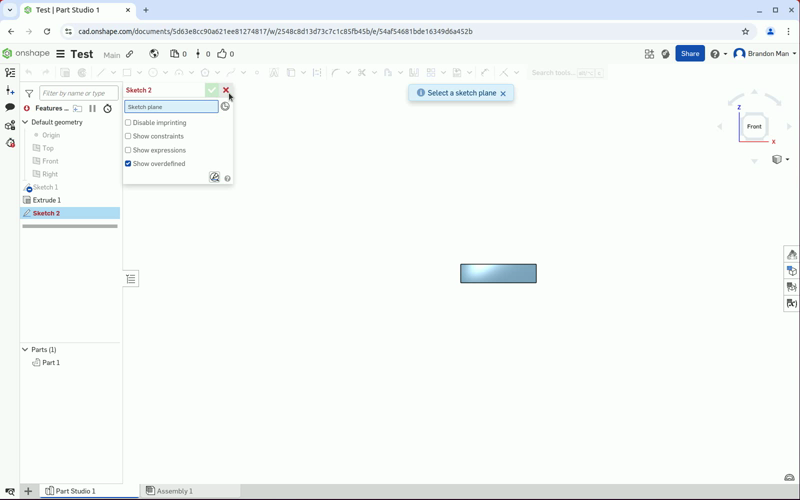
mouse_move(73, 163)
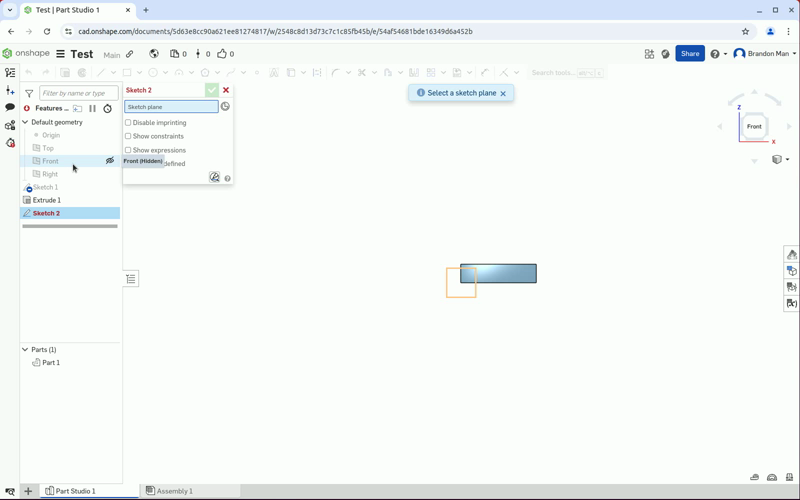
click(73, 163)
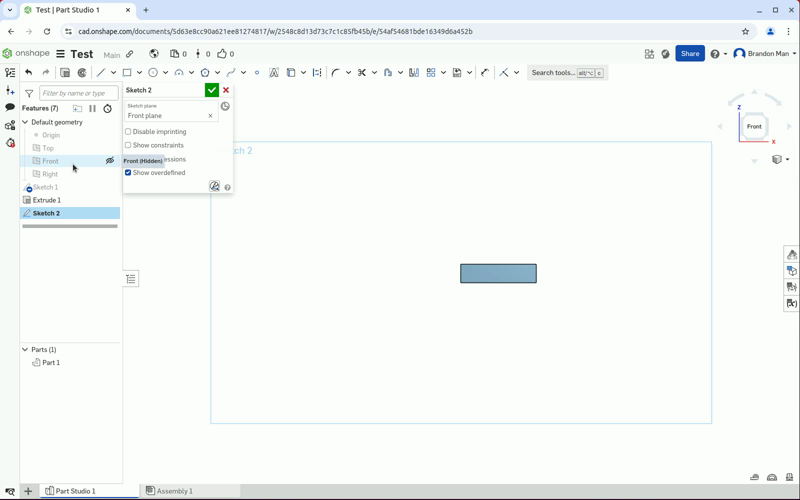
mouse_move(73, 352)
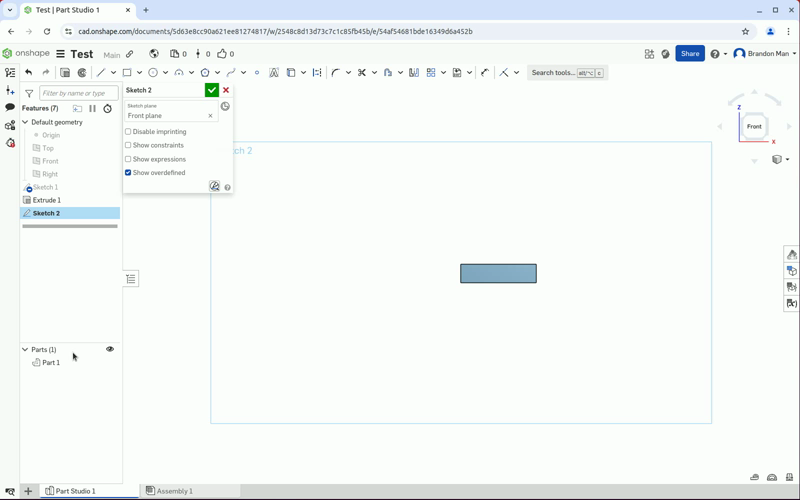
key(y)
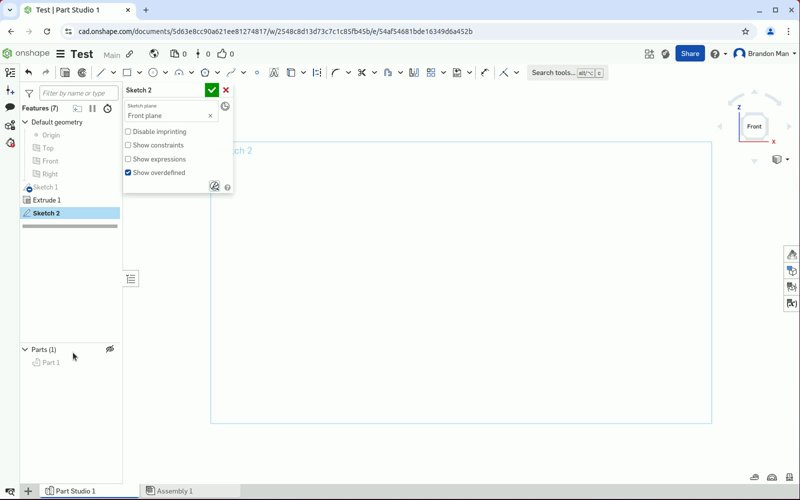
key(l)
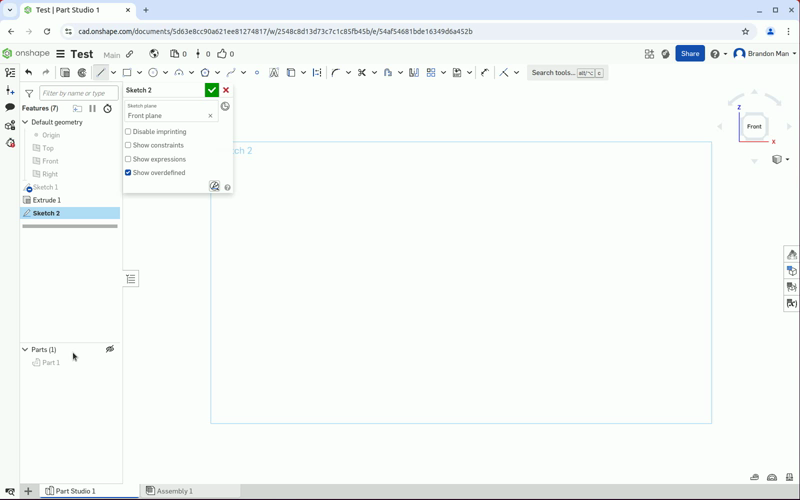
key_down(shift)
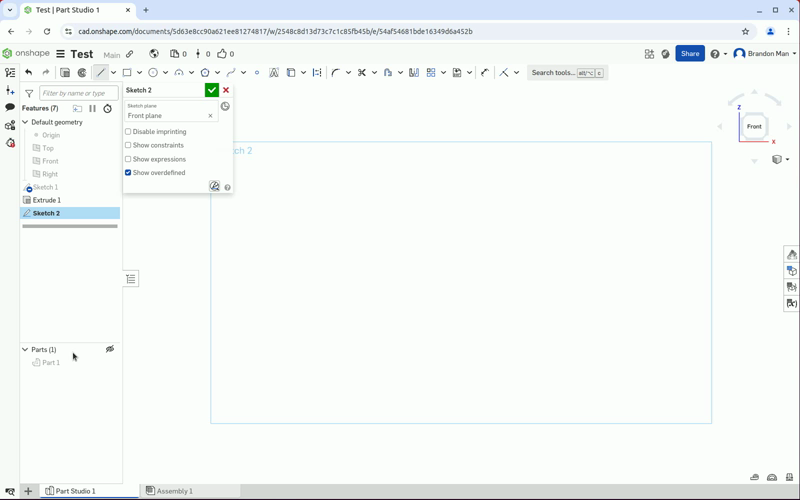
mouse_move(460, 264)
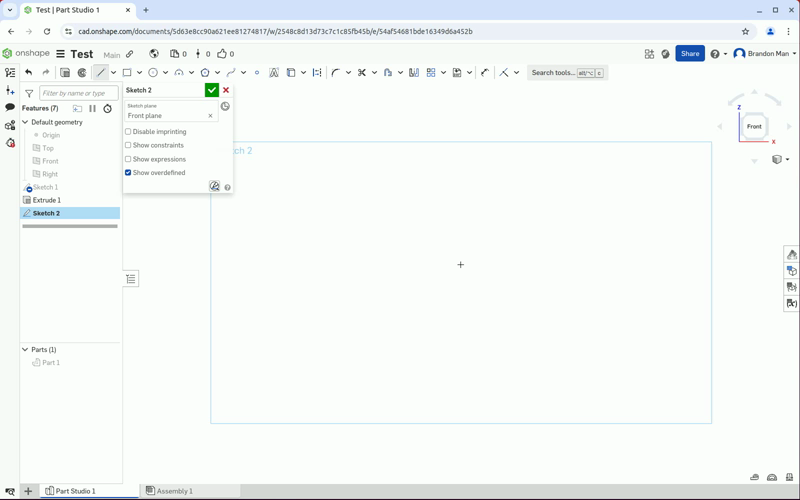
click(460, 264)
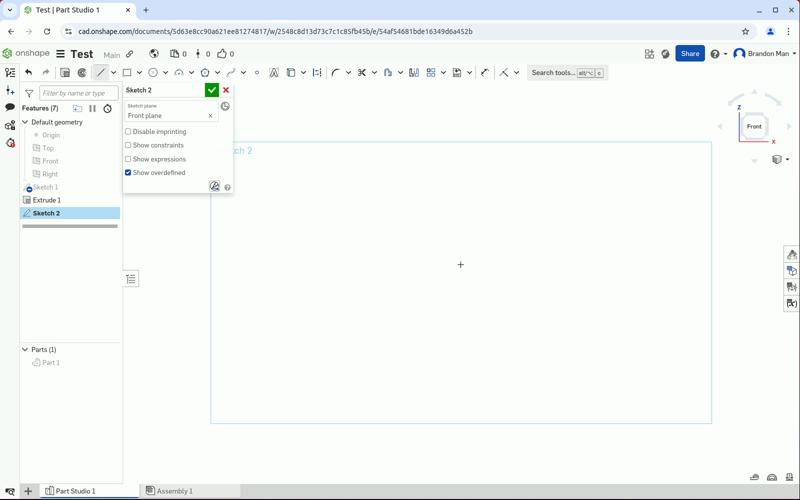
key_up(shift)
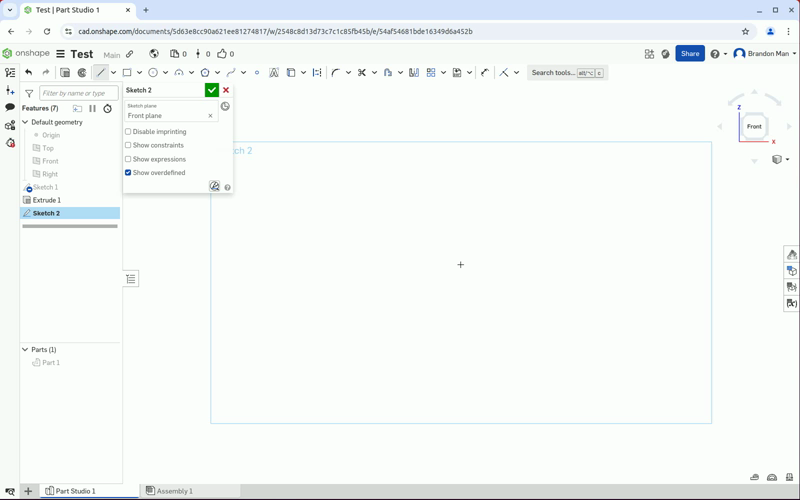
key_down(shift)
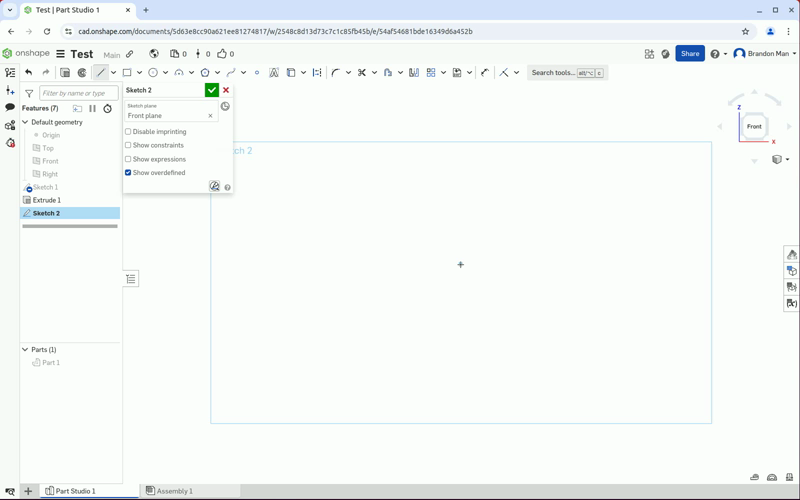
mouse_move(536, 264)
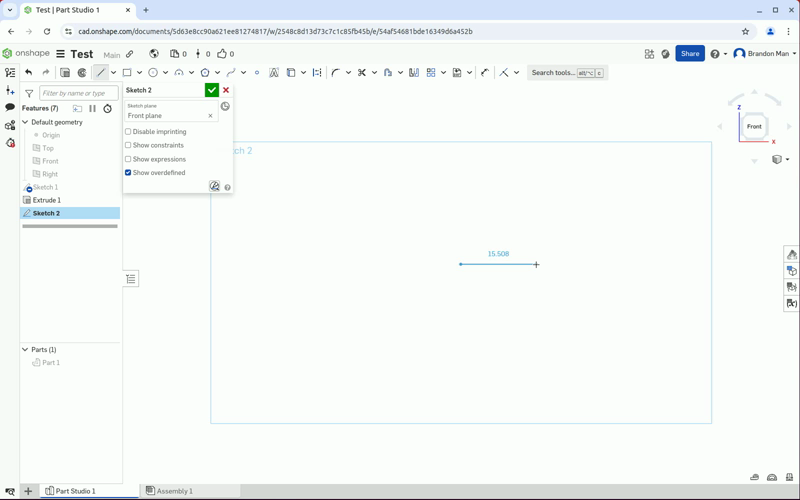
click(536, 264)
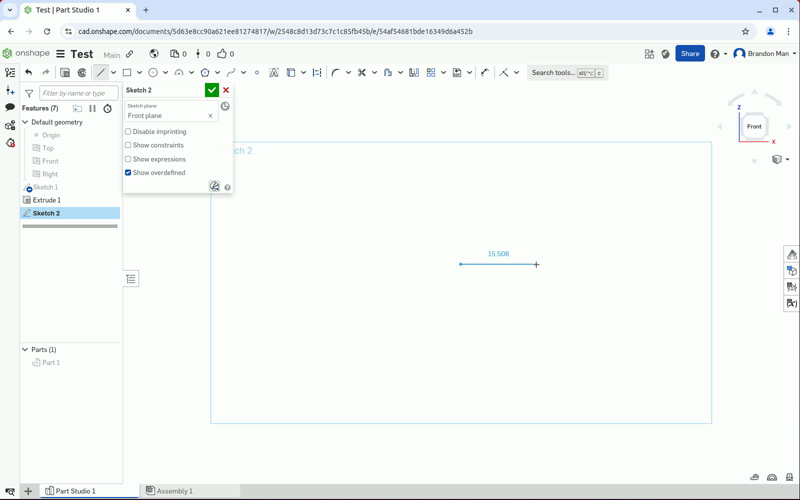
key_up(shift)
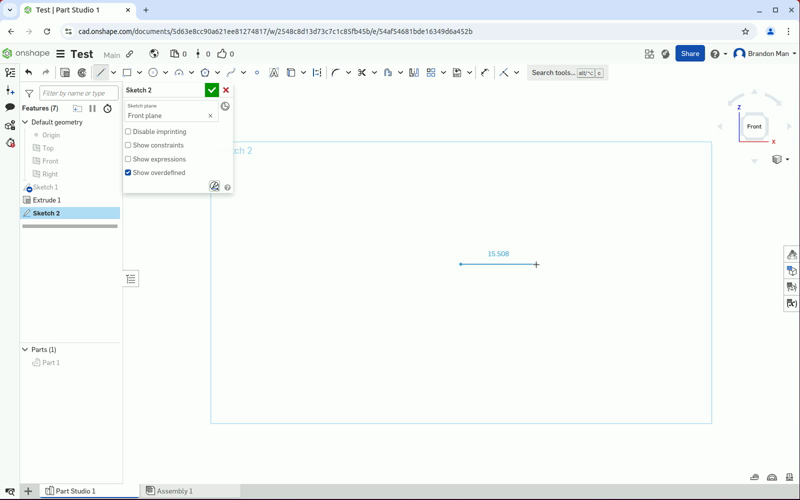
key_down(shift)
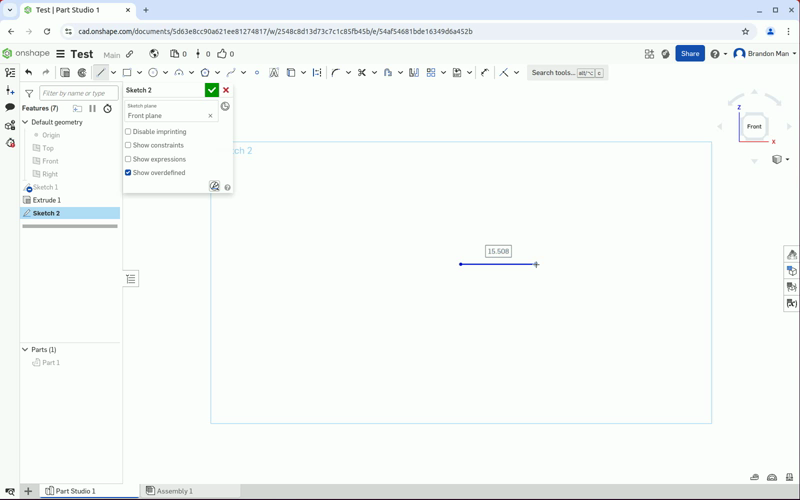
mouse_move(460, 207)
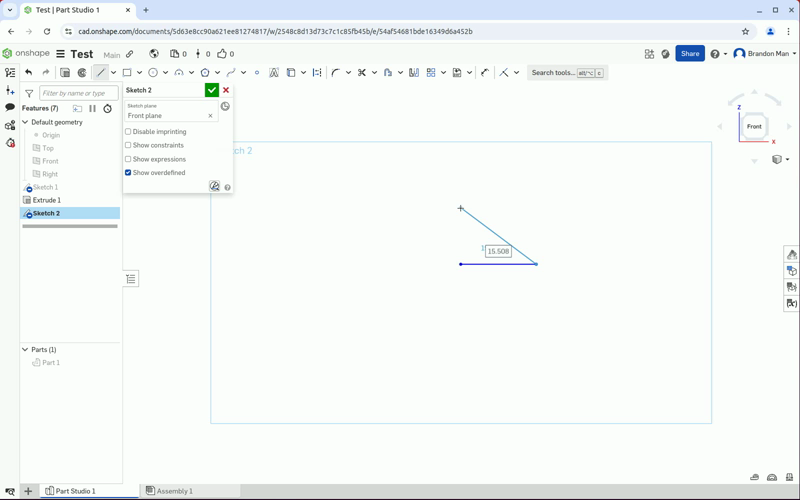
click(460, 207)
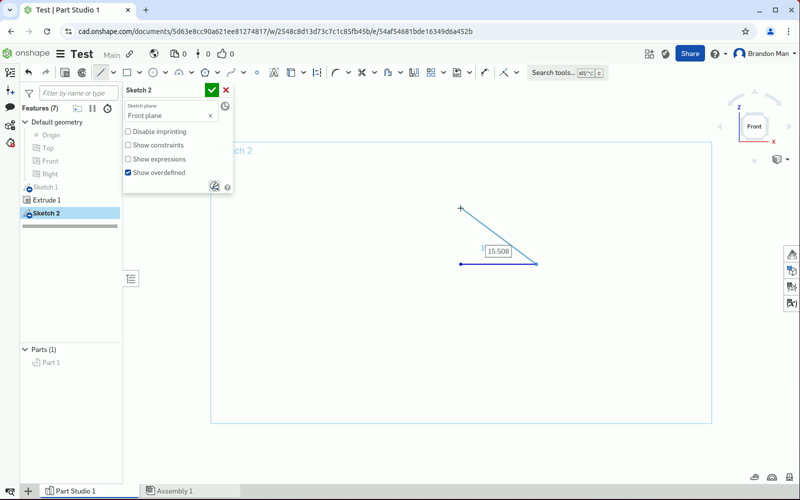
key_up(shift)
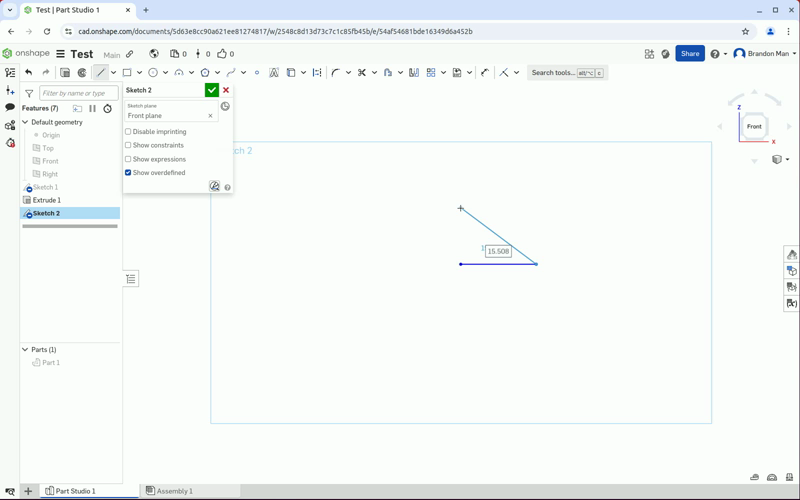
mouse_move(490, 207)
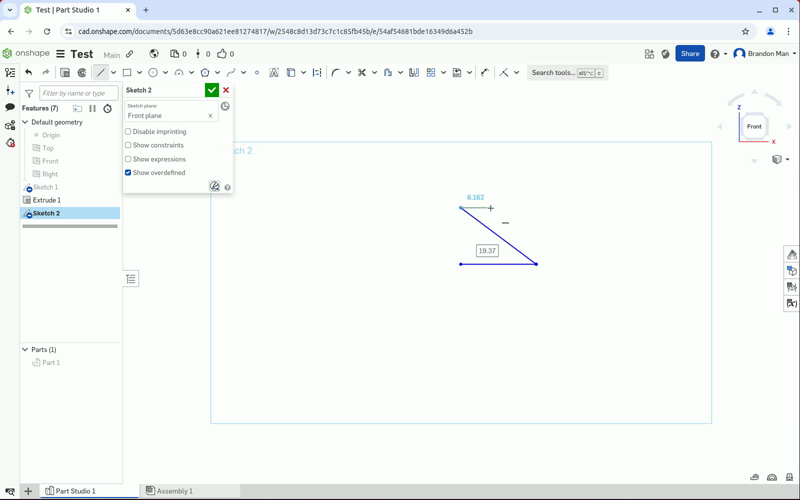
key_down(shift)
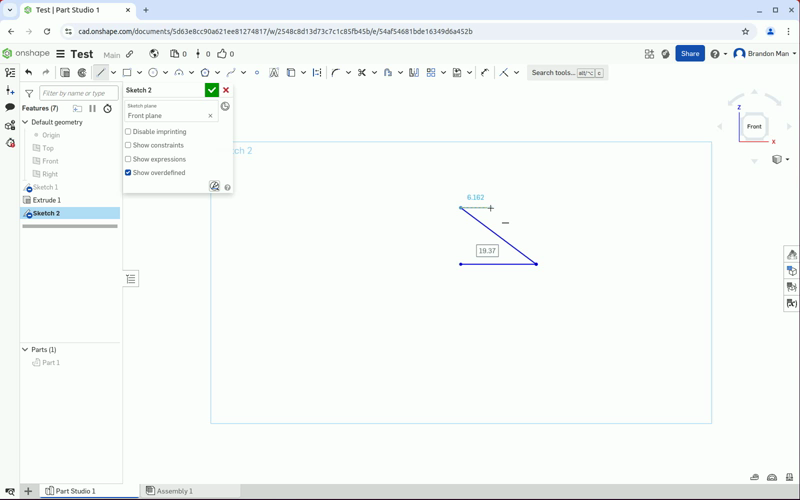
mouse_move(460, 264)
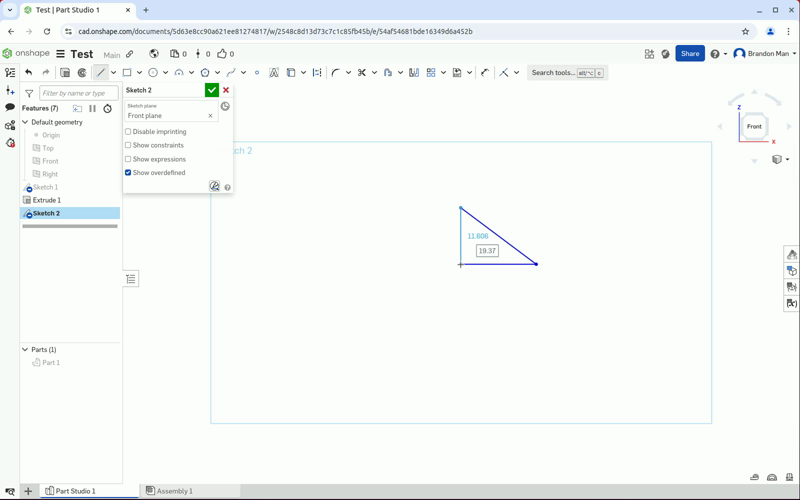
key_up(shift)
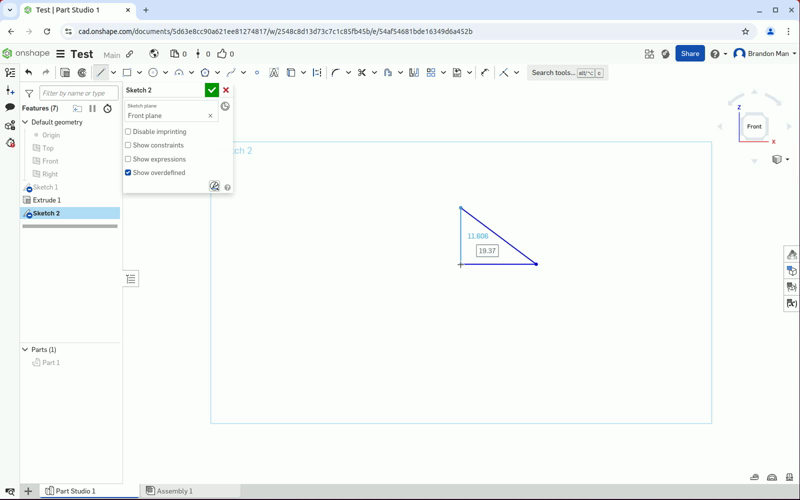
click(460, 264)
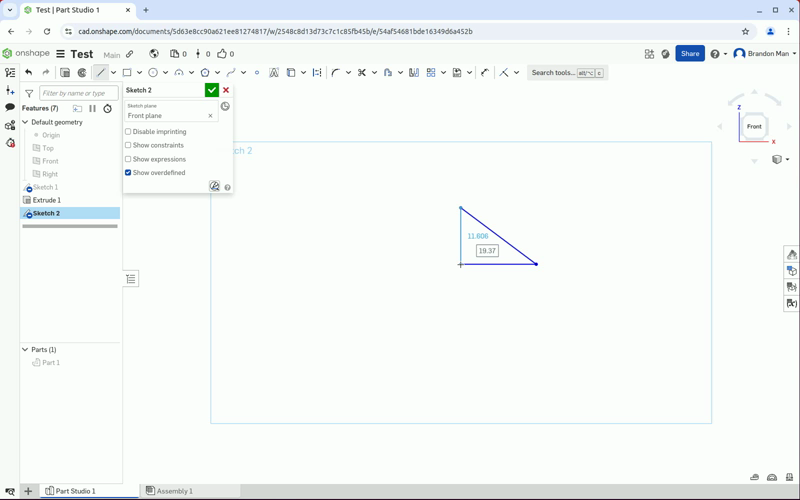
key(esc)
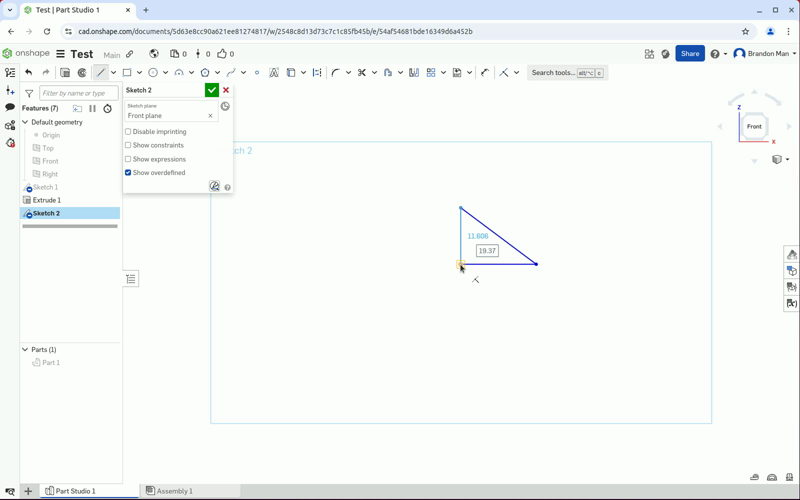
mouse_move(488, 253)
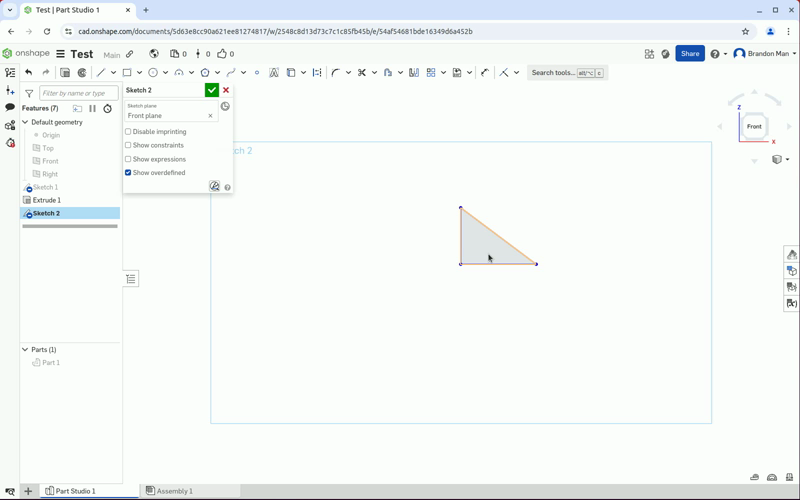
click(488, 253)
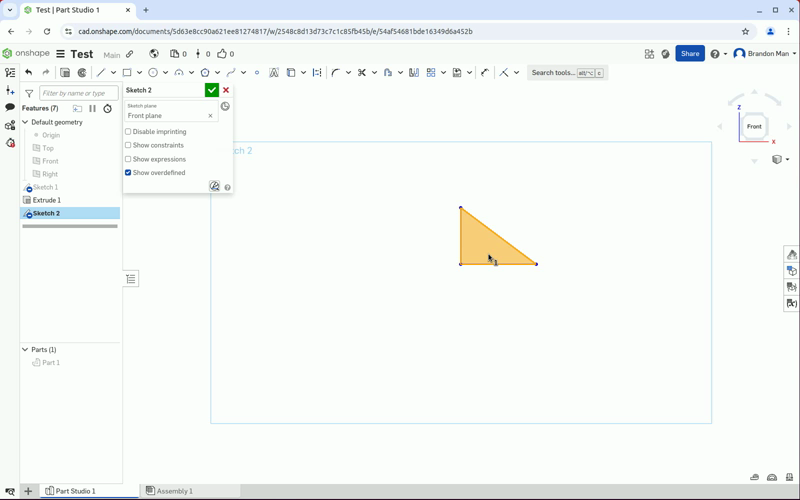
mouse_move(73, 352)
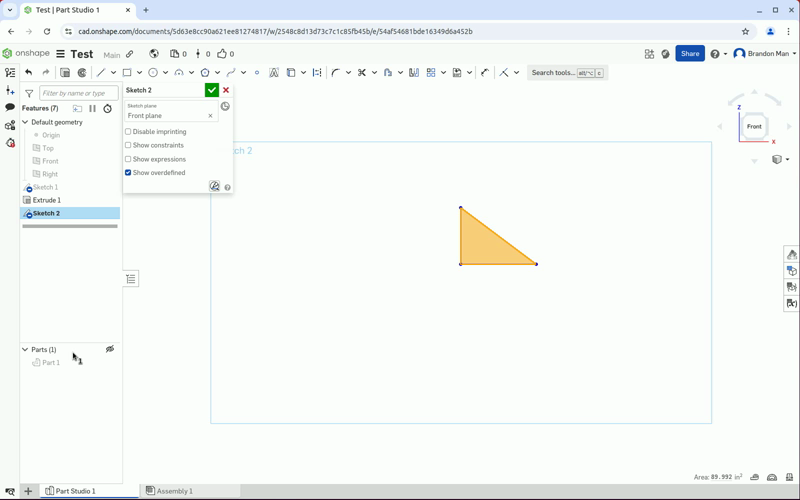
key(shift+y)
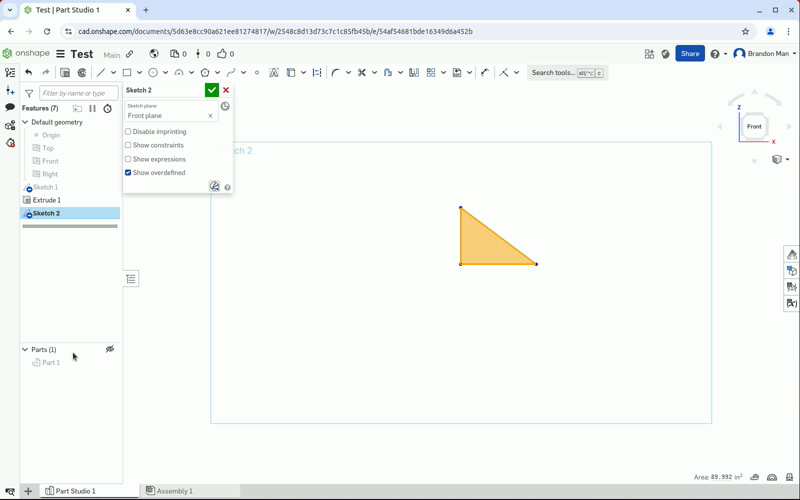
key(shift+e)
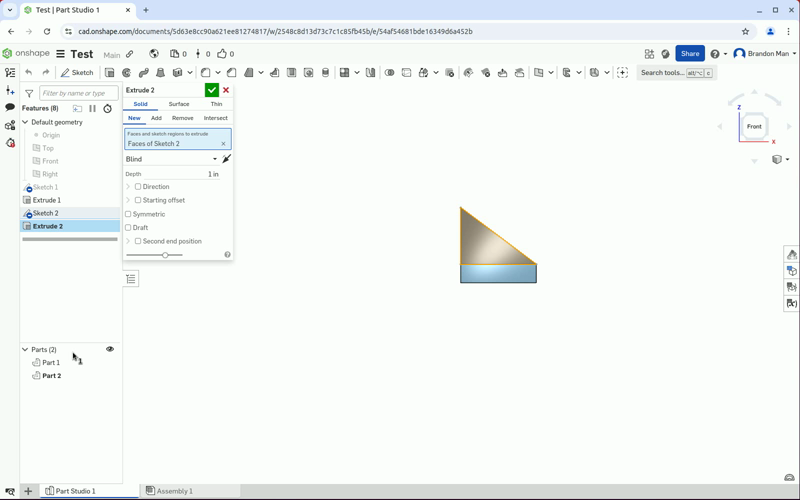
mouse_move(143, 106)
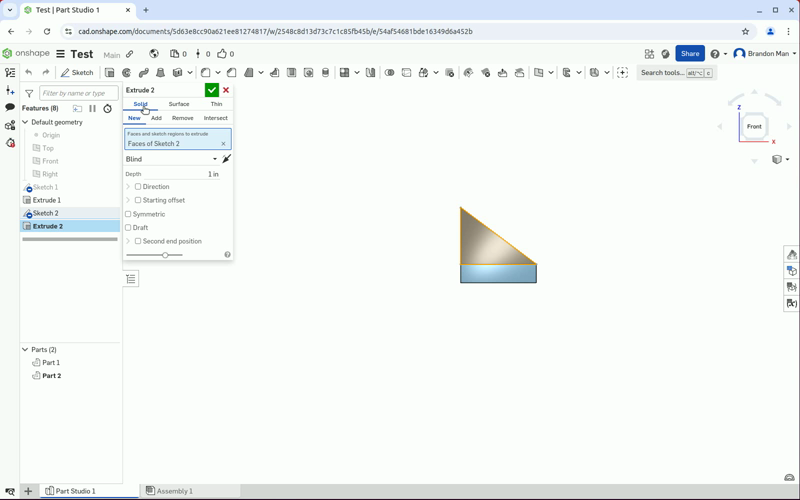
click(143, 106)
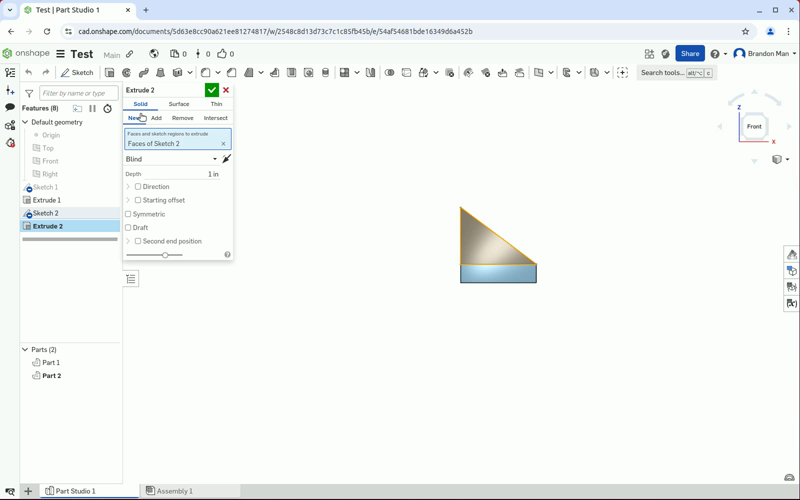
mouse_move(137, 120)
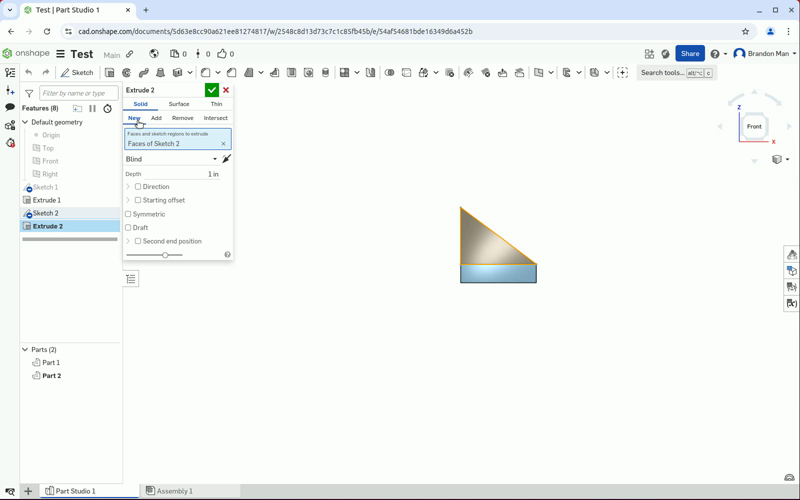
click(137, 120)
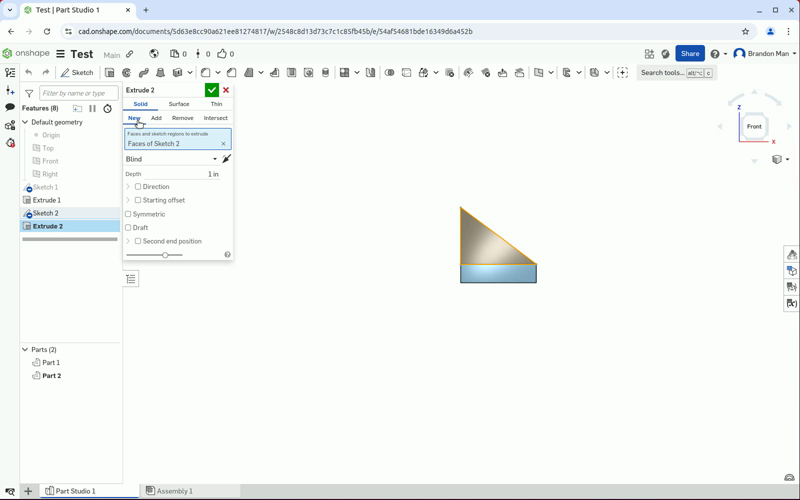
key(tab, 4)
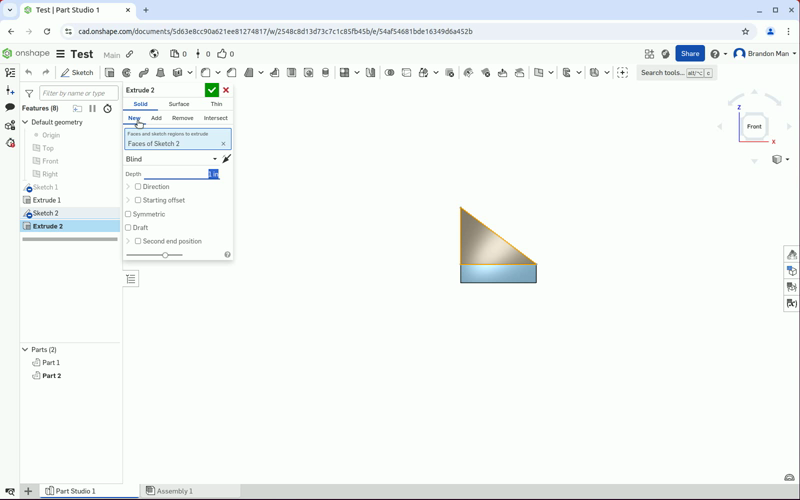
text(-23.108)
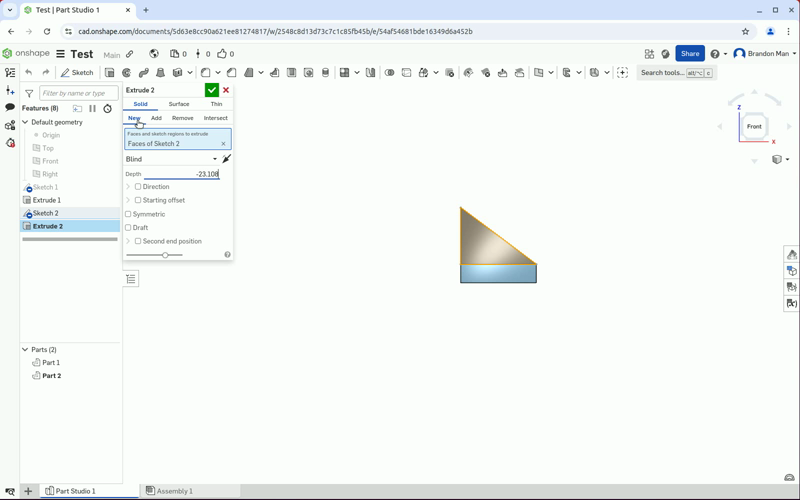
key(enter)
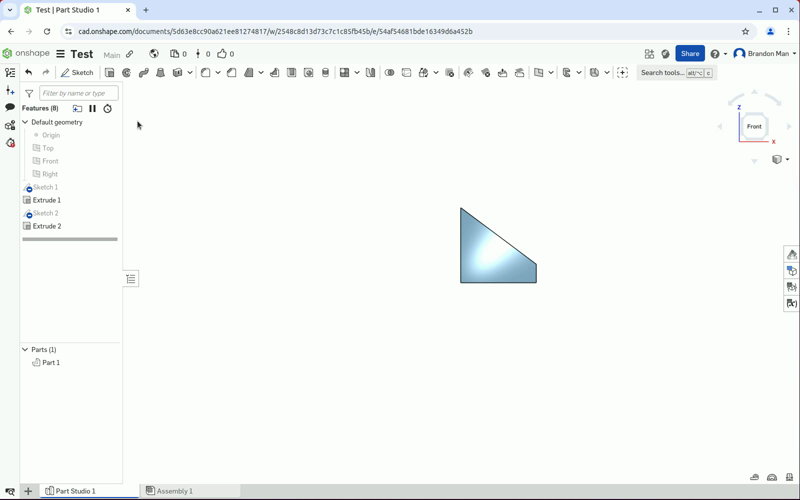
key(shift+h)
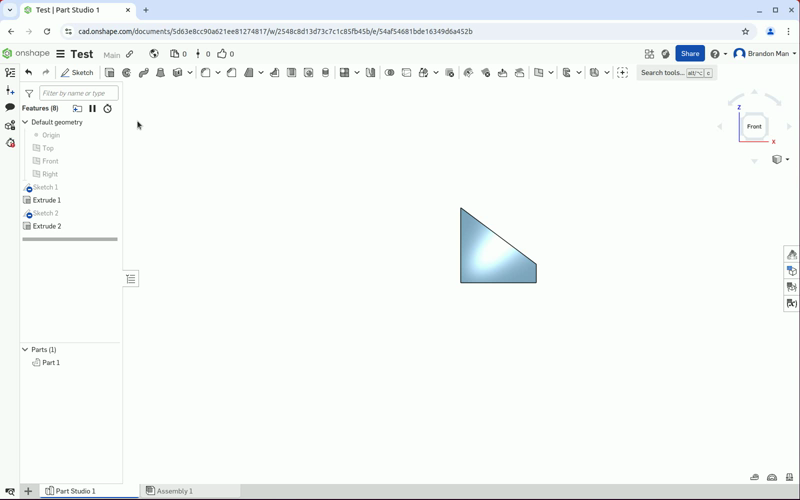
key(shift+h)
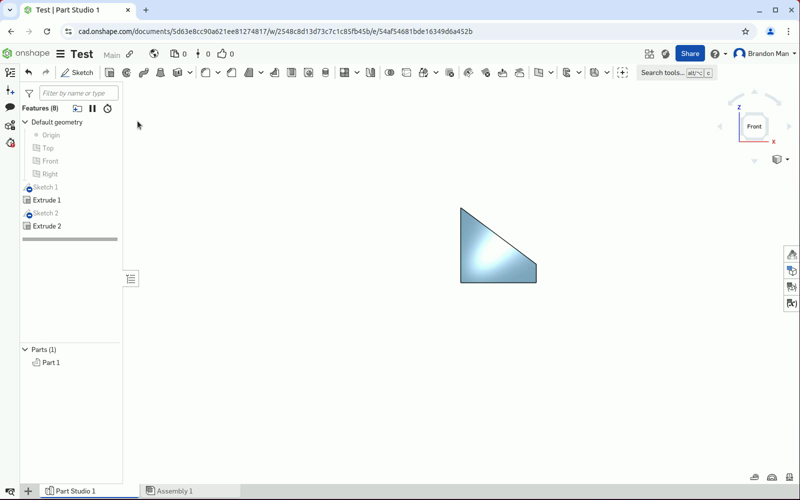
mouse_move(73, 189)
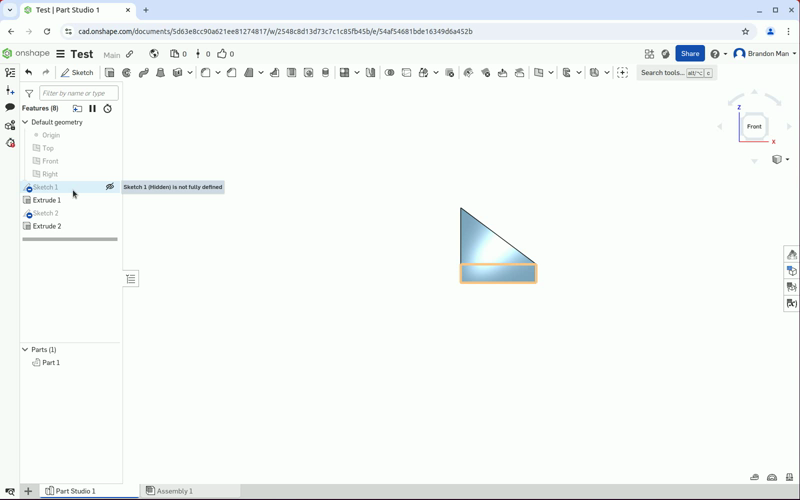
click(73, 189)
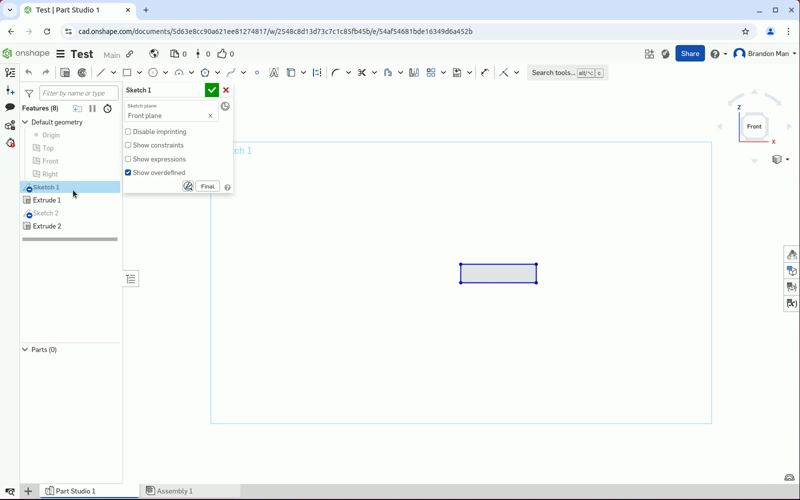
mouse_move(229, 92)
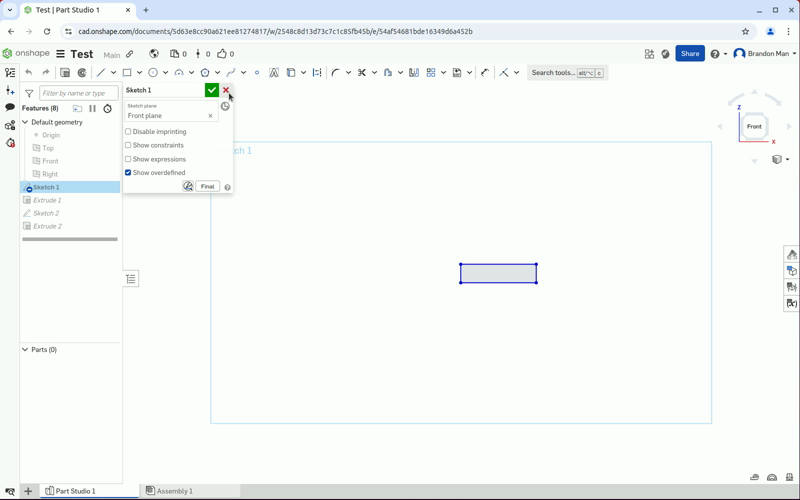
click(229, 92)
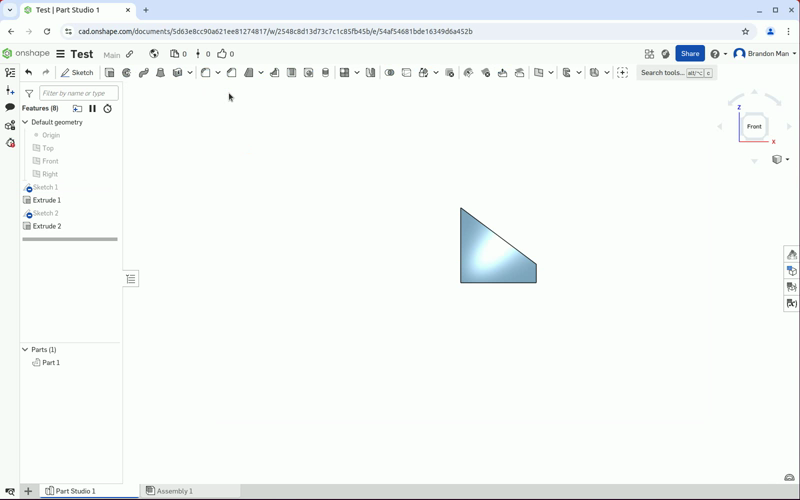
mouse_move(73, 352)
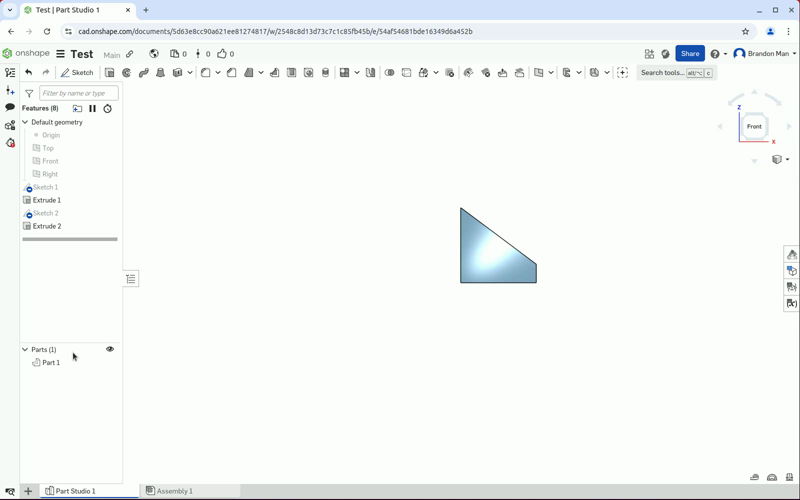
key(y)
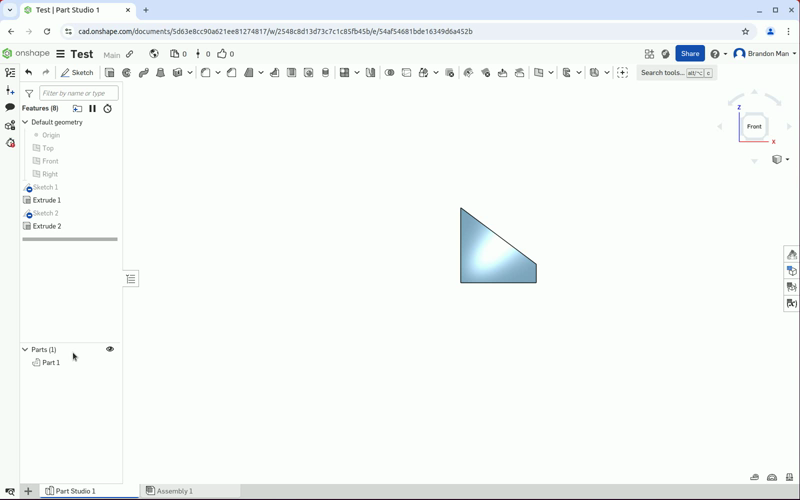
key(shift+p)
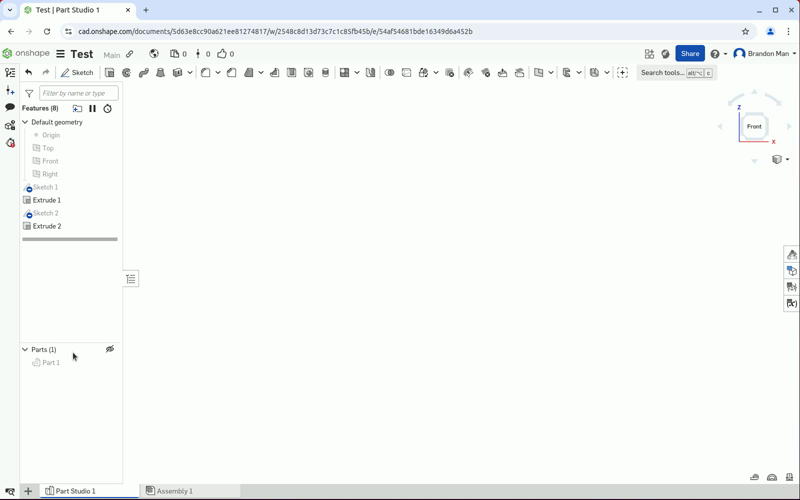
key(space)
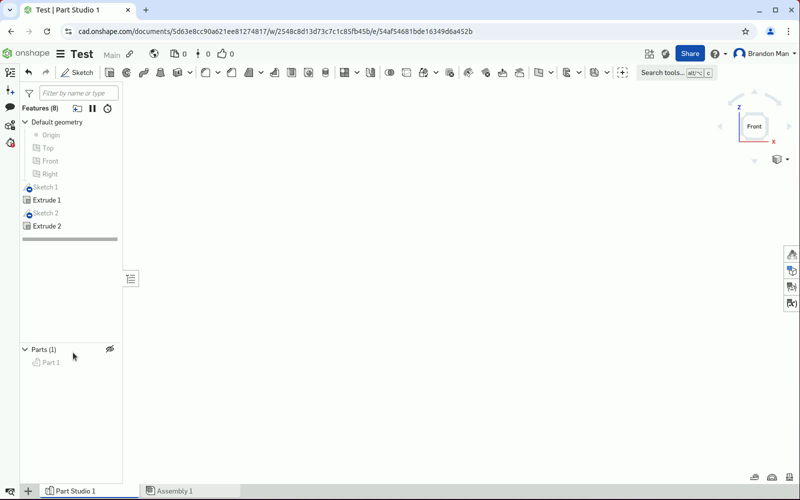
key_down(shift)
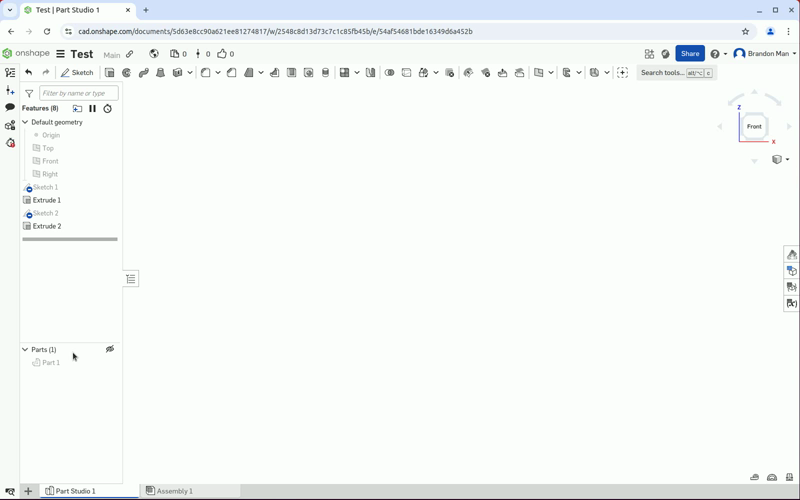
key(left)
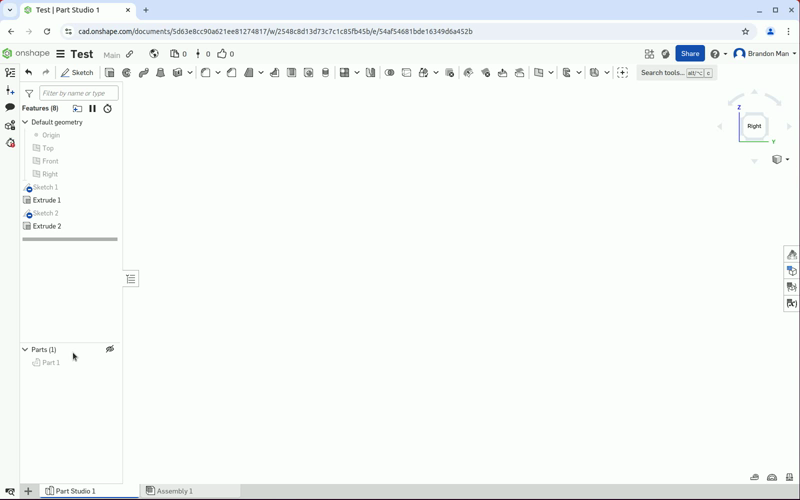
key_up(shift)
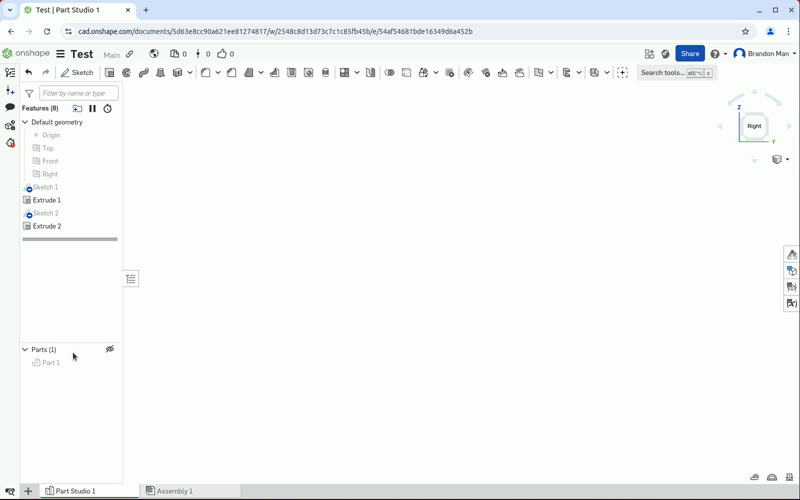
mouse_move(73, 352)
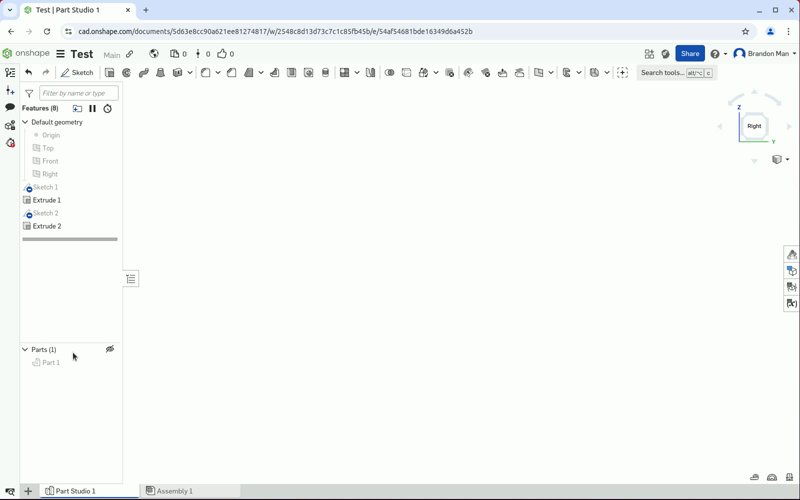
key(shift+y)
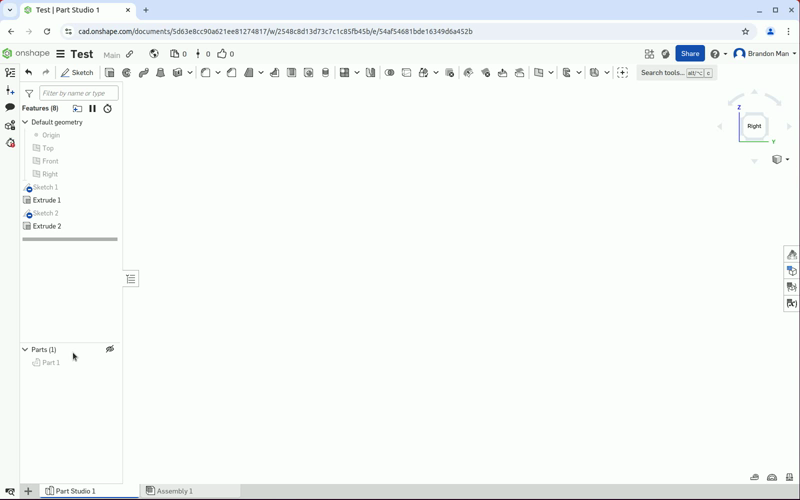
key(shift+s)
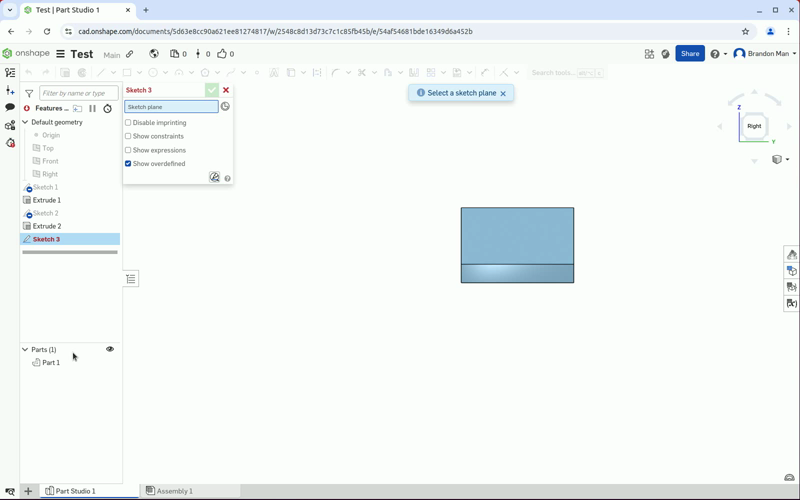
mouse_move(73, 176)
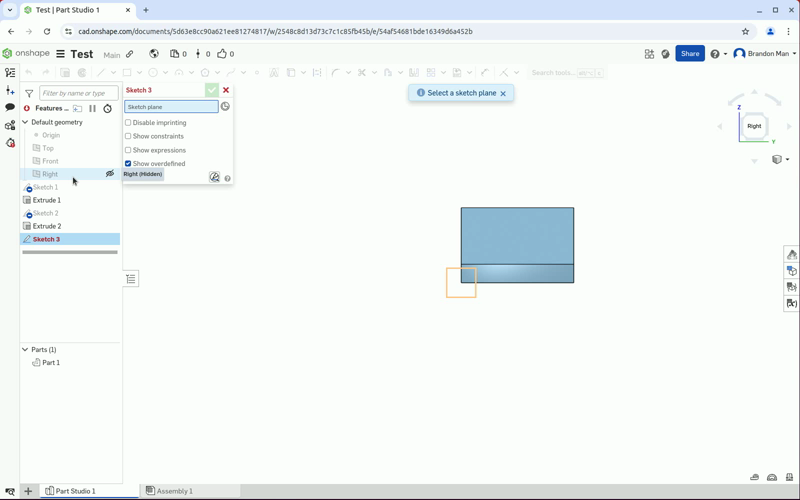
click(73, 176)
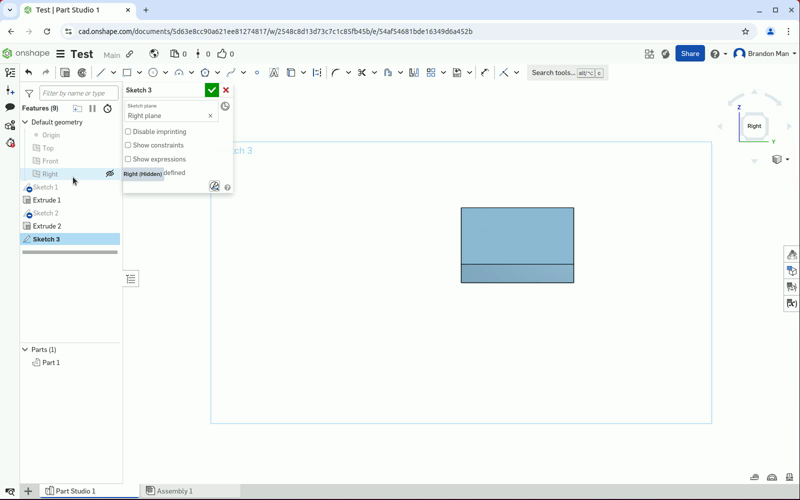
mouse_move(73, 352)
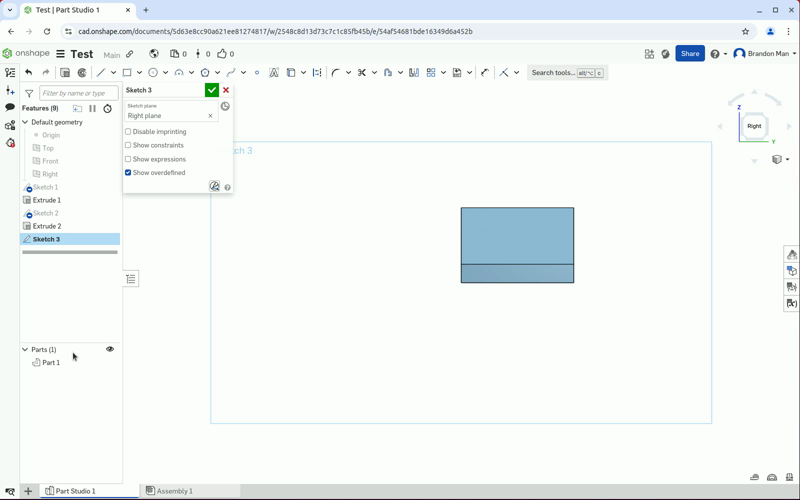
key(y)
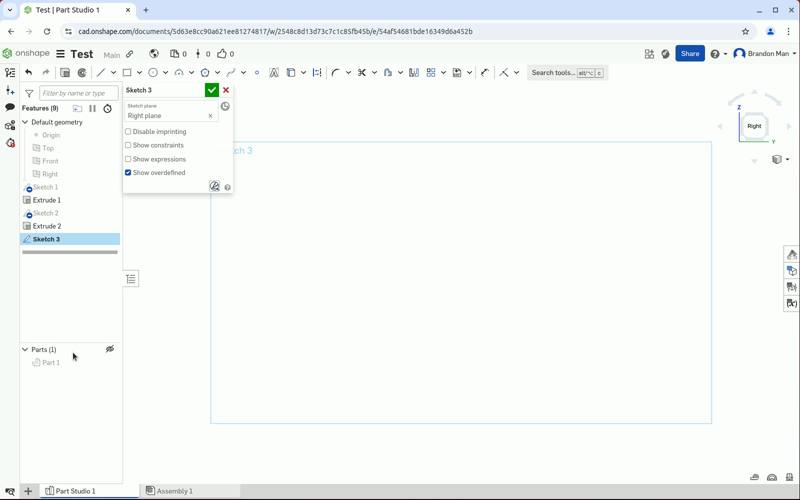
key(l)
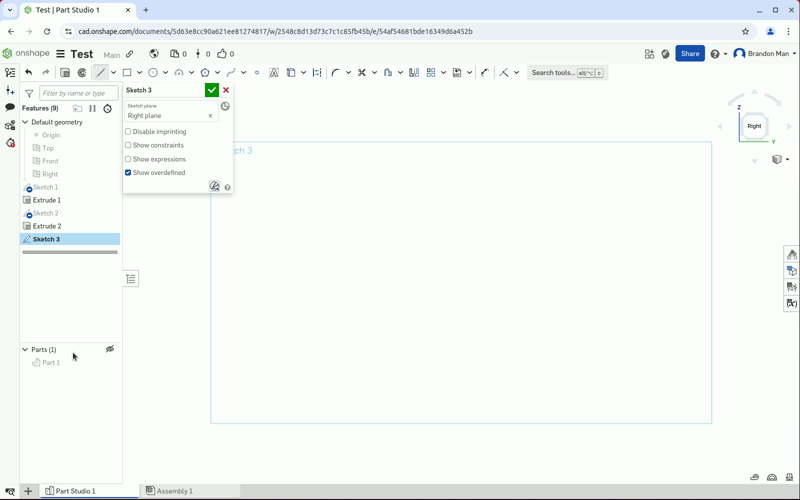
key_down(shift)
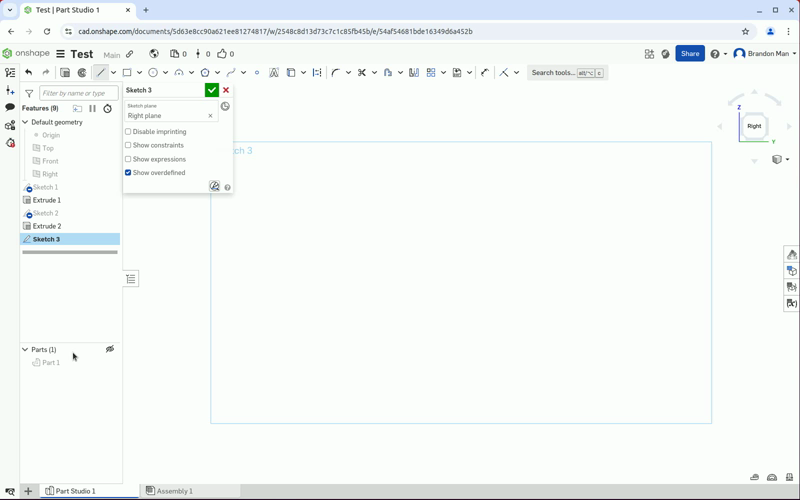
mouse_move(535, 264)
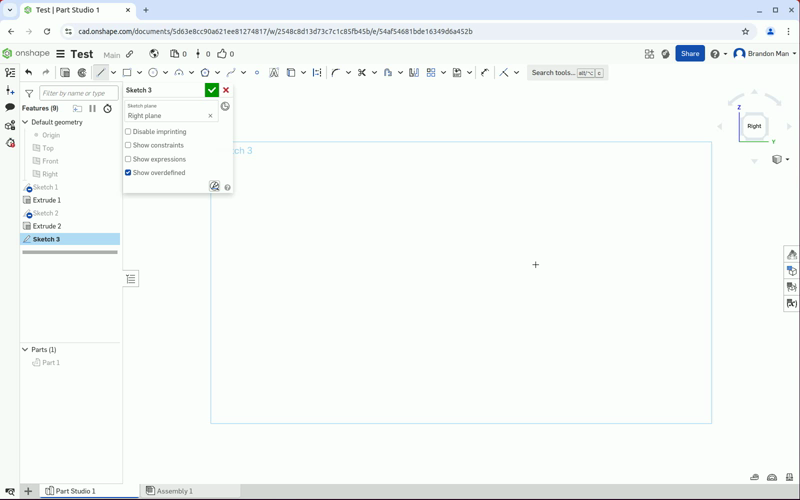
click(535, 264)
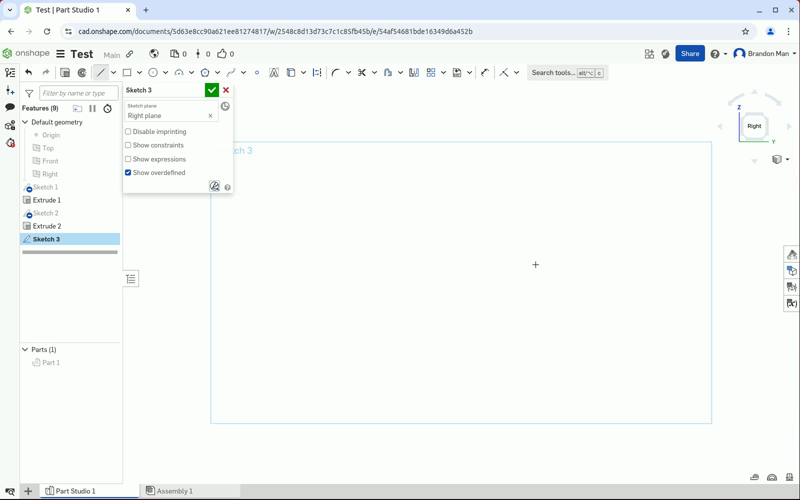
key_up(shift)
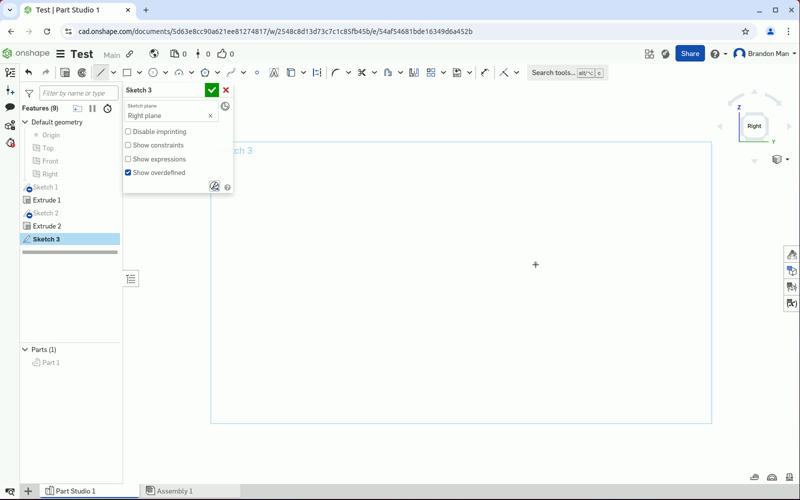
key_down(shift)
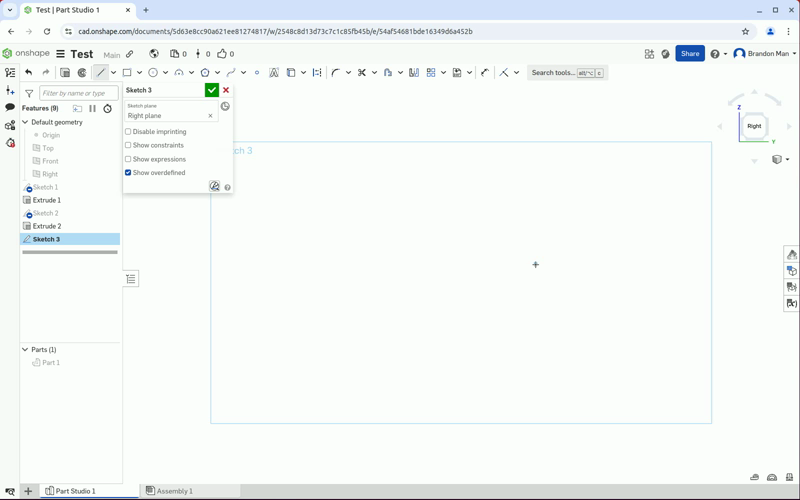
mouse_move(565, 264)
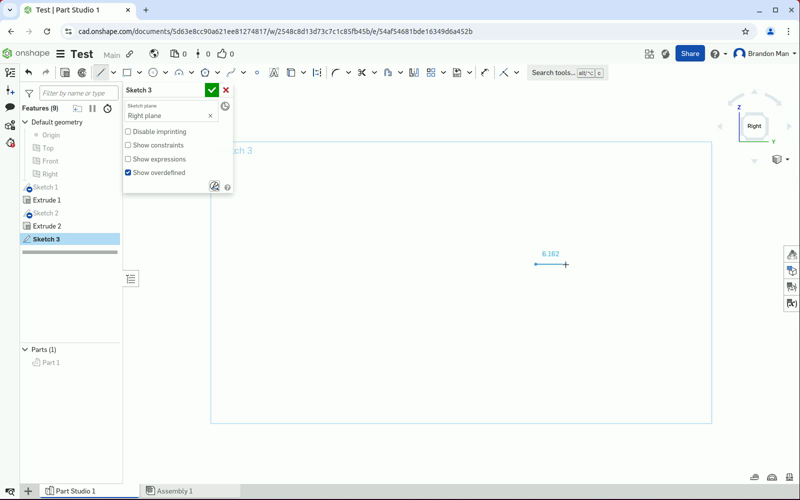
mouse_move(573, 264)
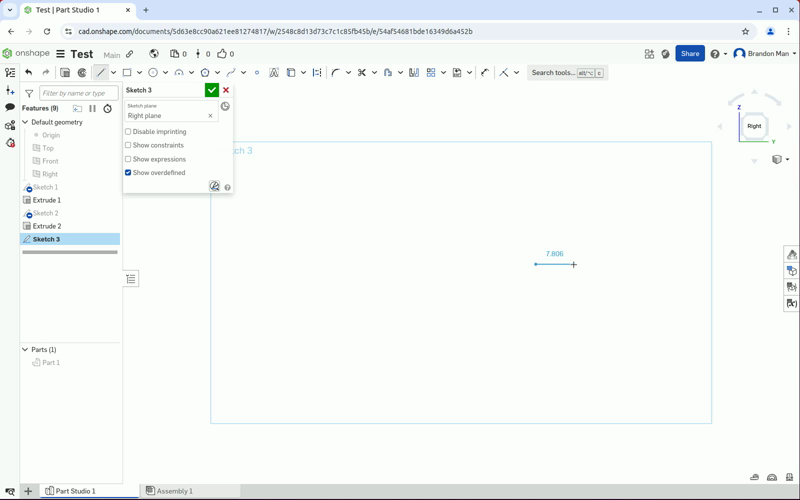
click(573, 264)
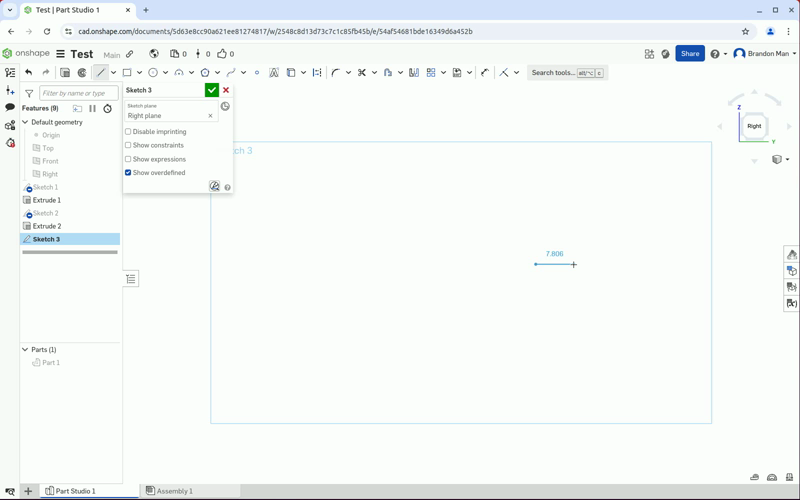
key_up(shift)
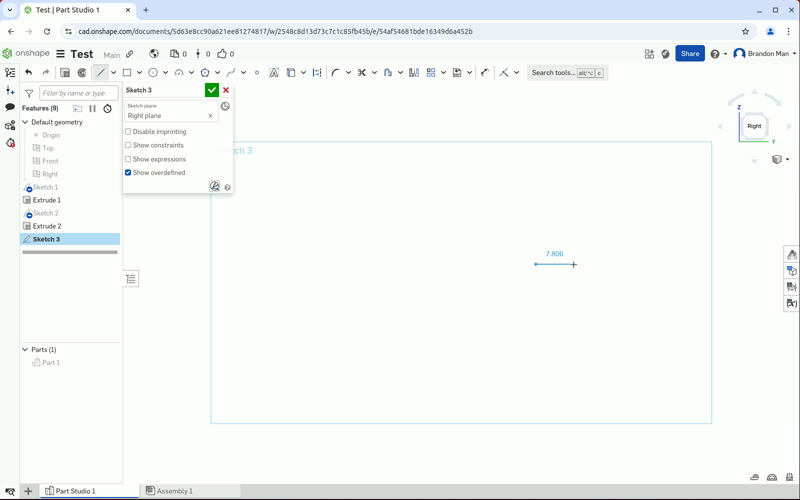
key_down(shift)
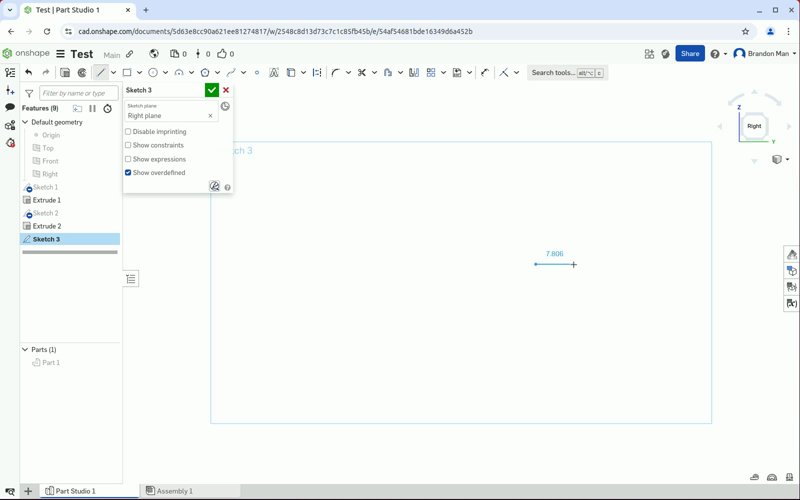
mouse_move(589, 264)
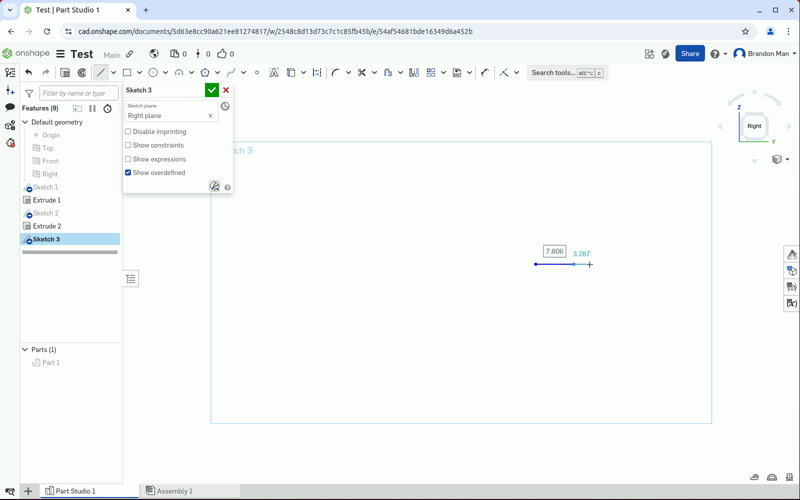
mouse_move(573, 207)
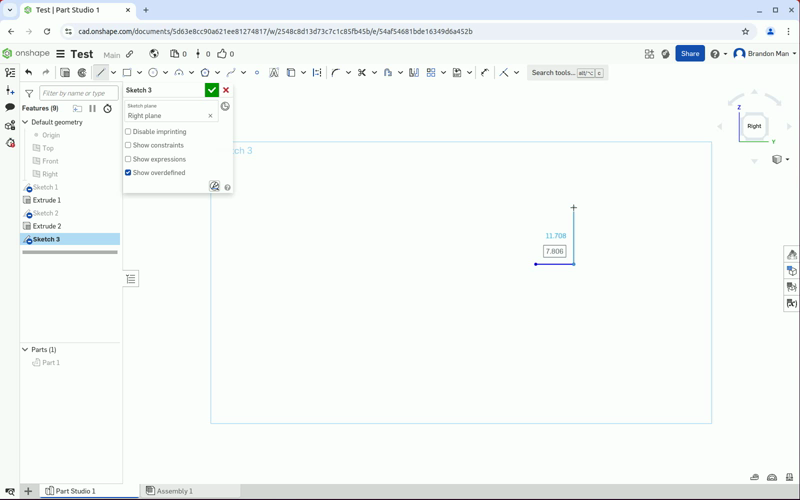
click(573, 207)
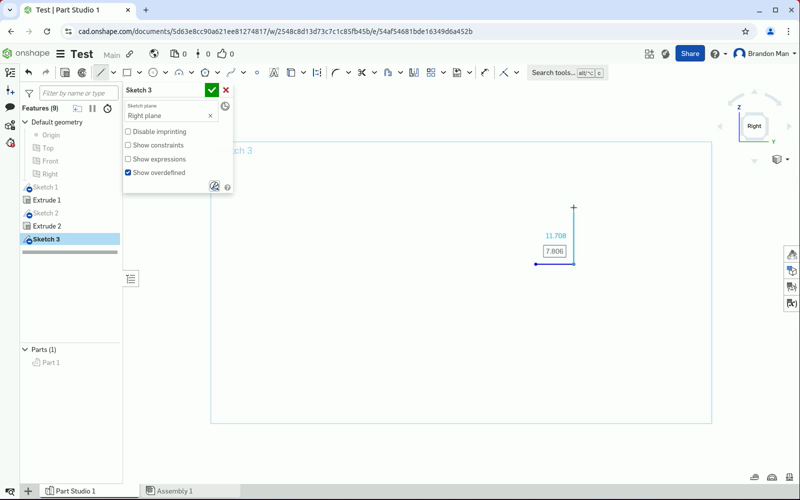
key_up(shift)
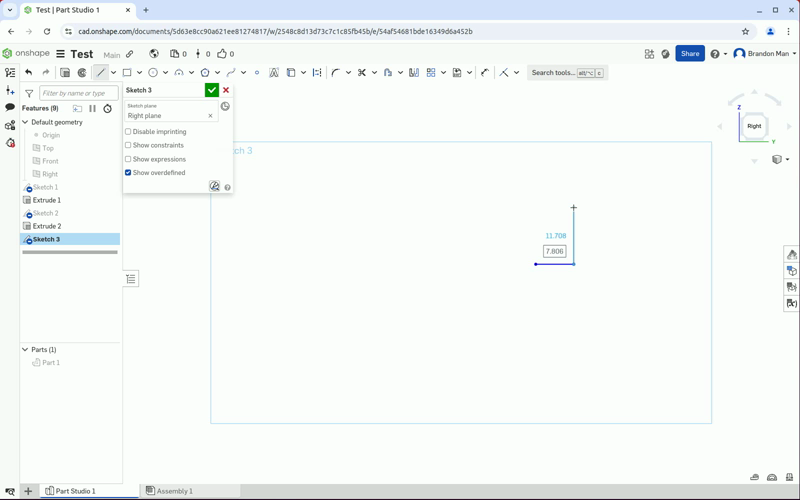
key_down(shift)
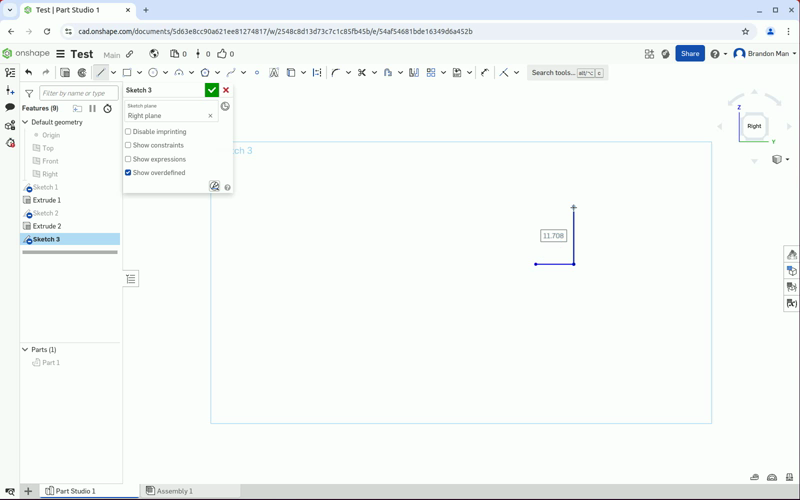
mouse_move(589, 207)
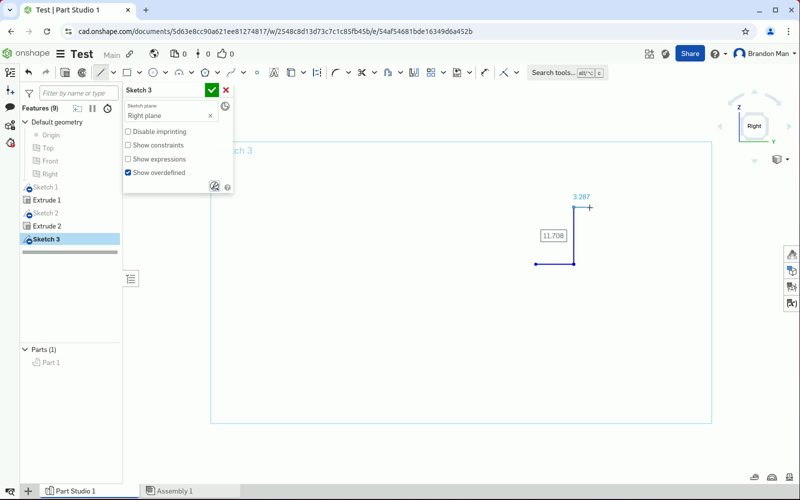
mouse_move(535, 207)
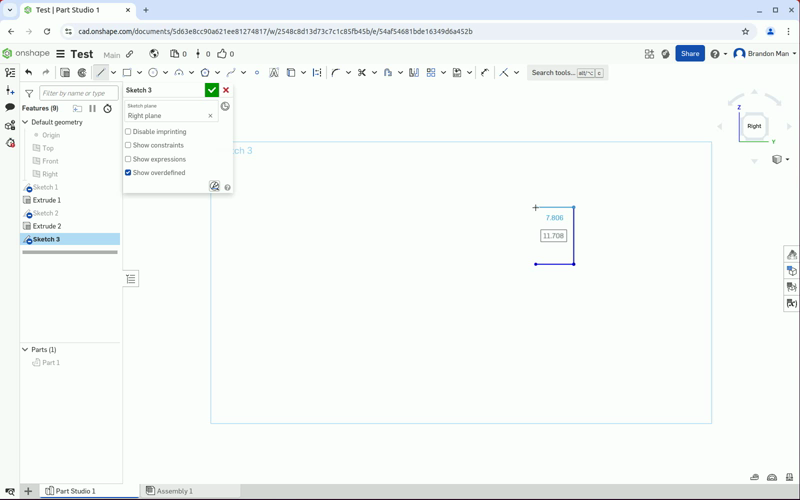
click(535, 207)
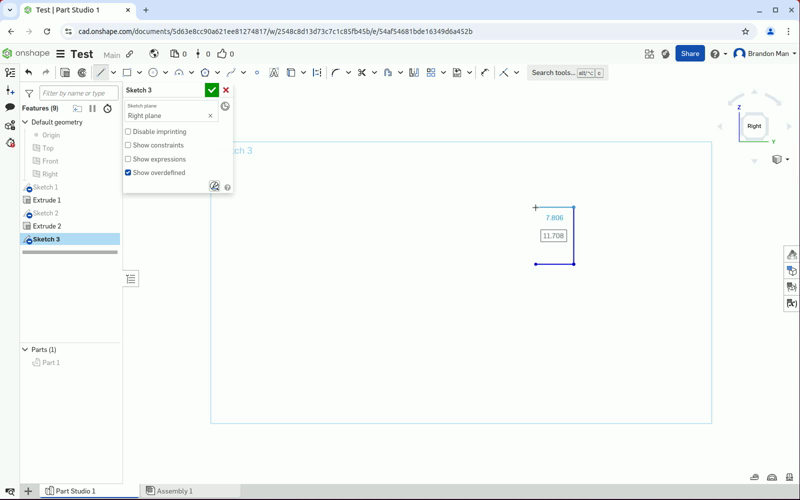
key_up(shift)
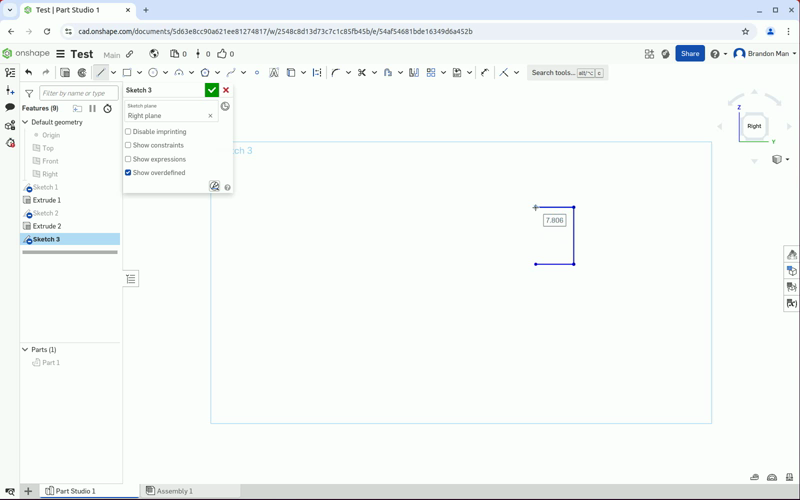
mouse_move(565, 207)
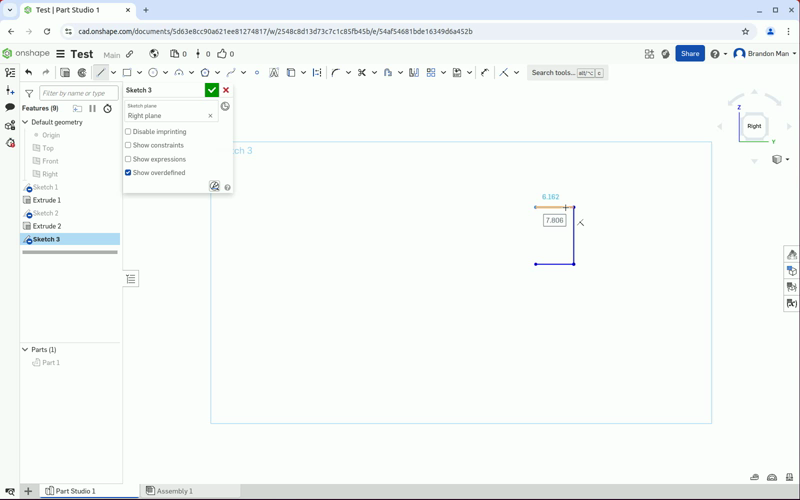
key_down(shift)
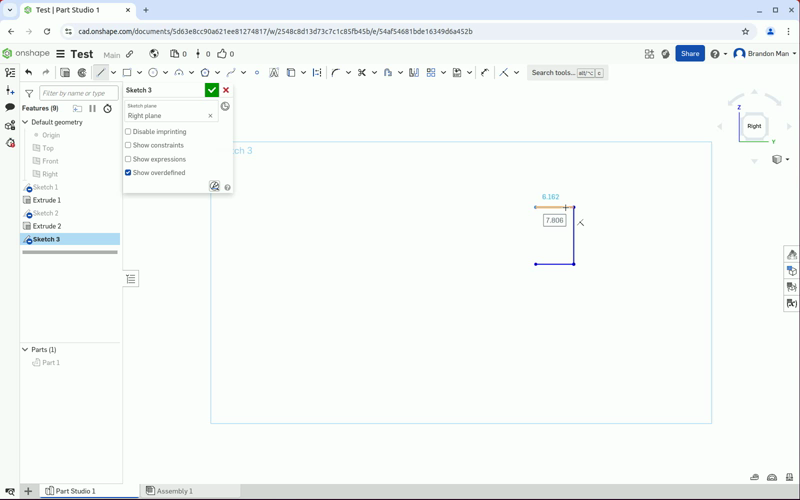
mouse_move(535, 264)
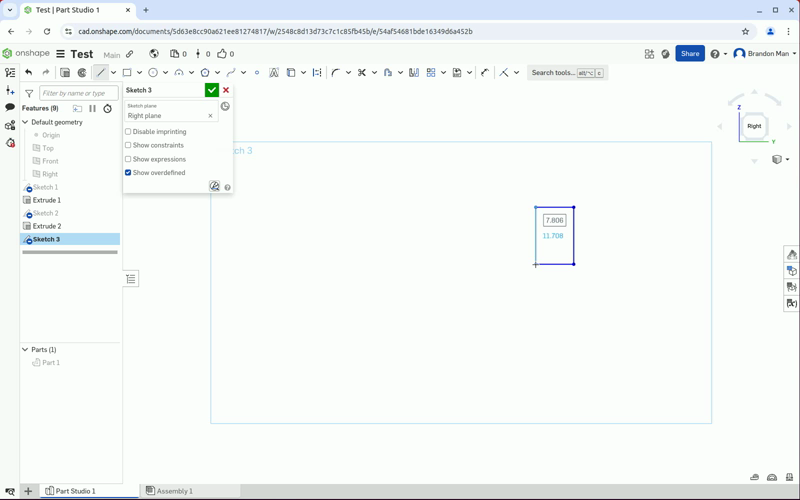
key_up(shift)
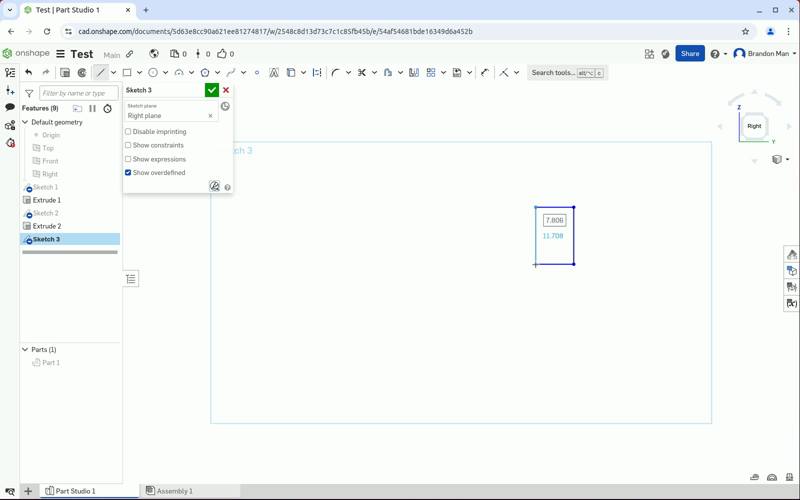
click(535, 264)
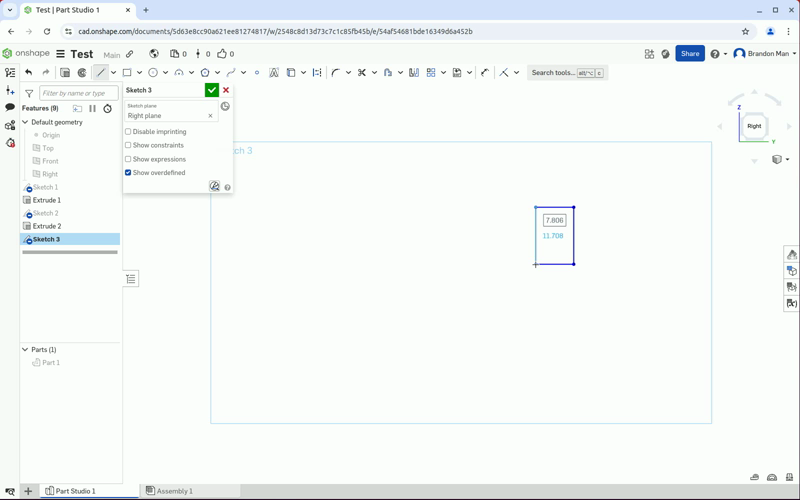
key(esc)
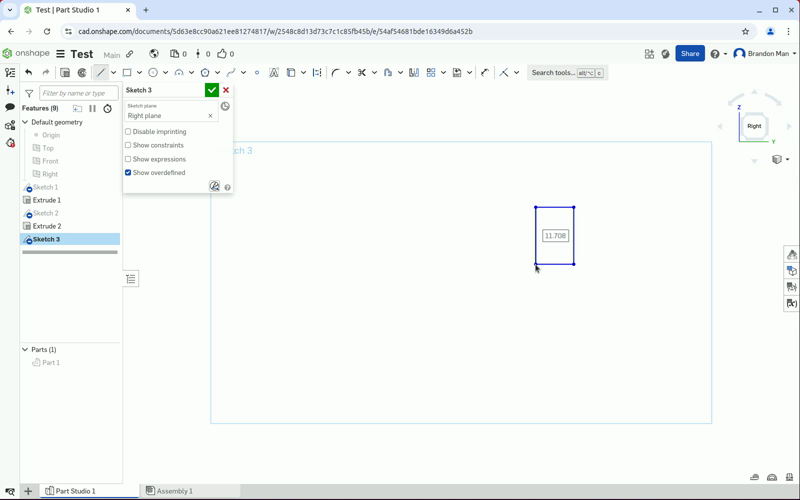
mouse_move(553, 227)
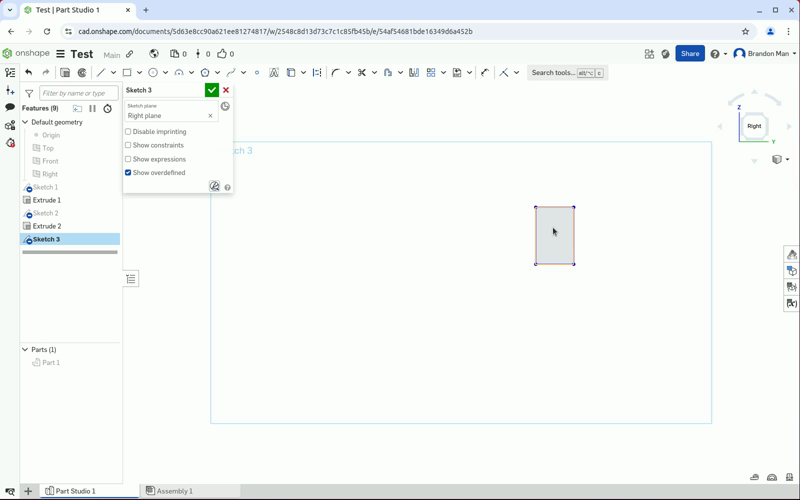
click(553, 227)
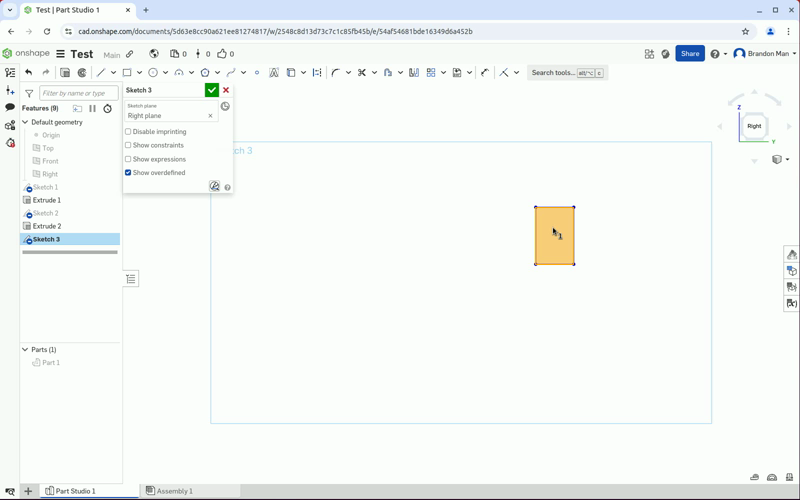
mouse_move(73, 352)
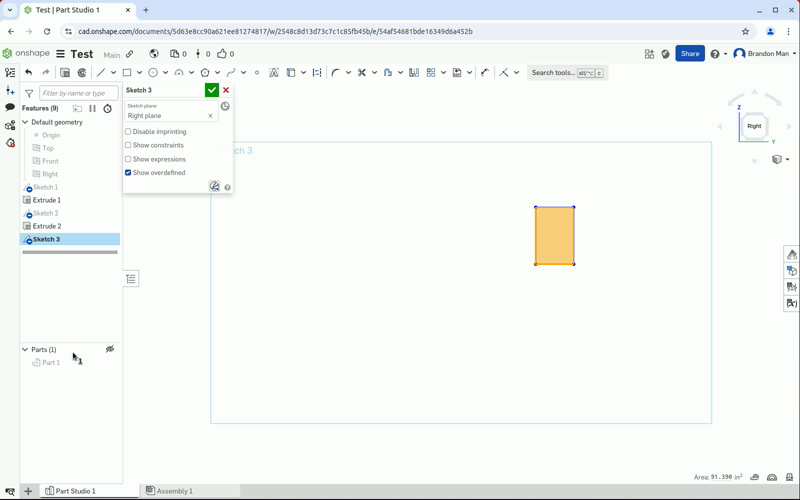
key(shift+y)
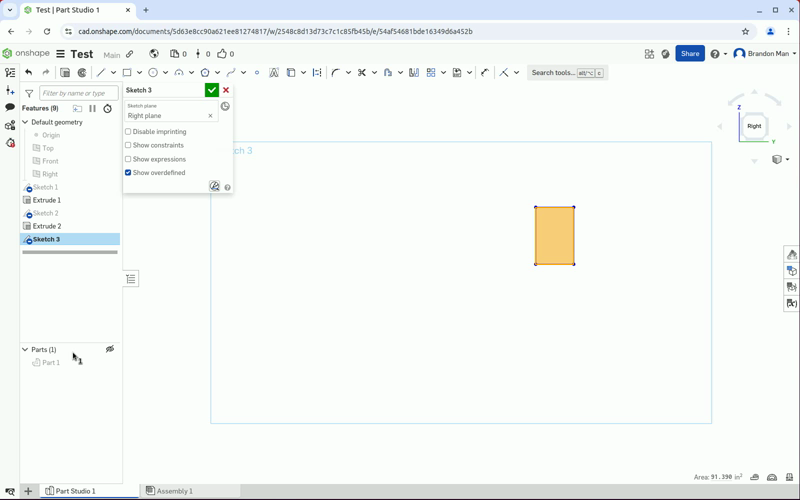
key(shift+e)
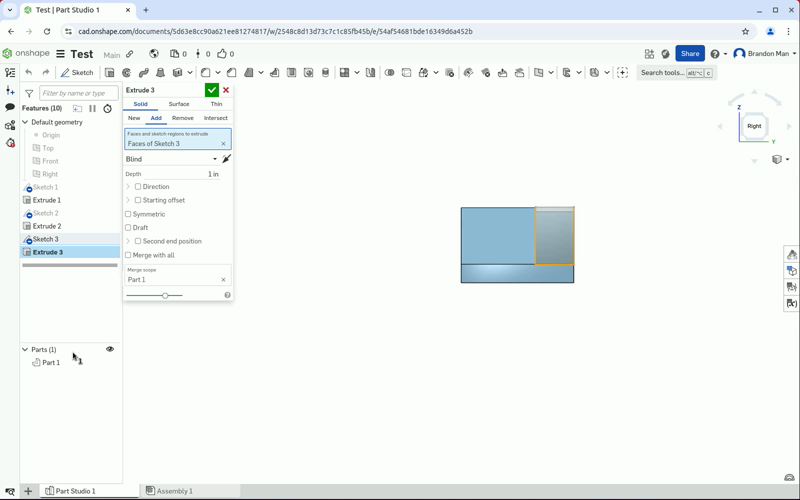
mouse_move(143, 106)
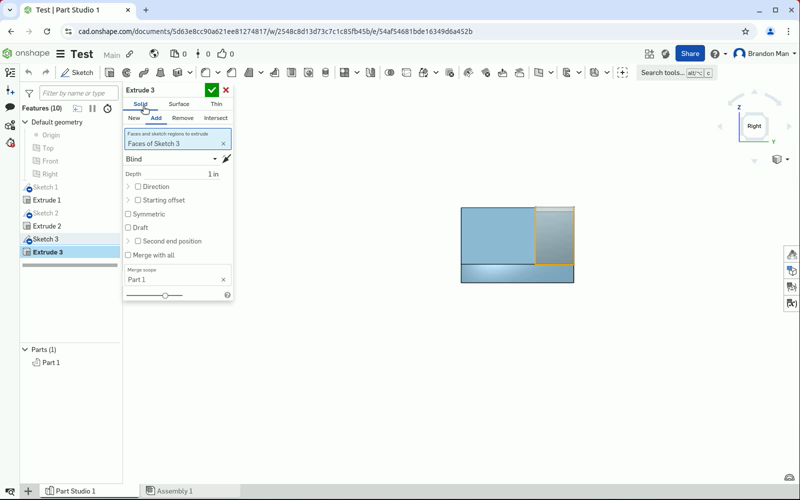
click(143, 106)
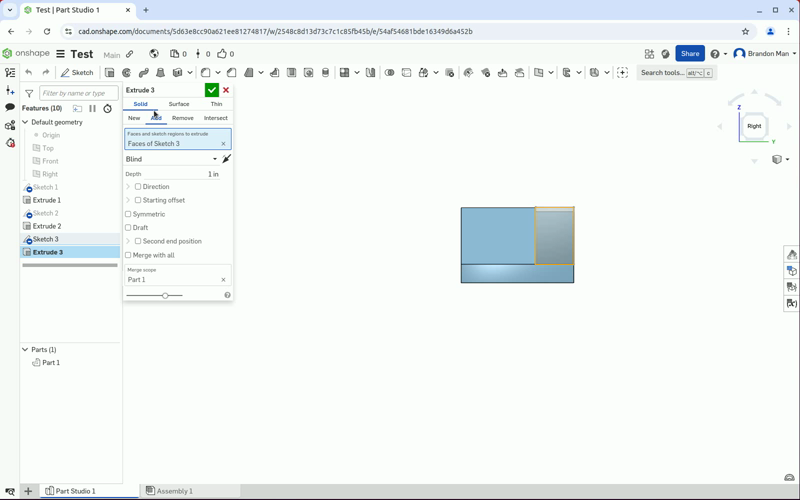
mouse_move(186, 120)
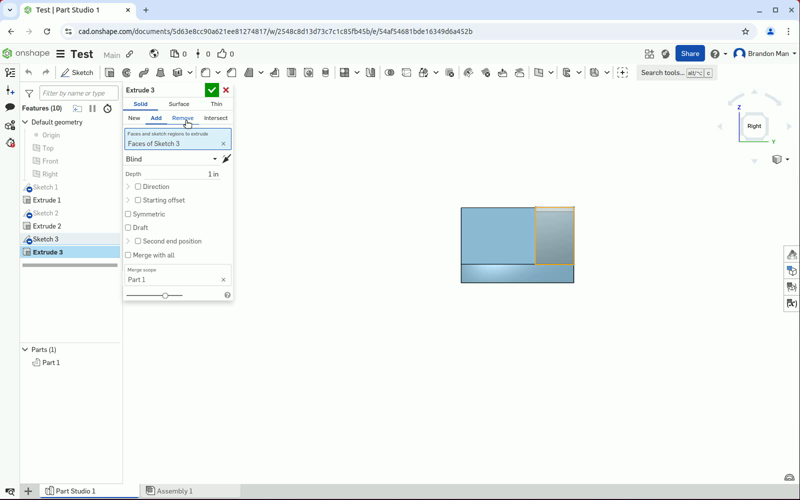
click(186, 120)
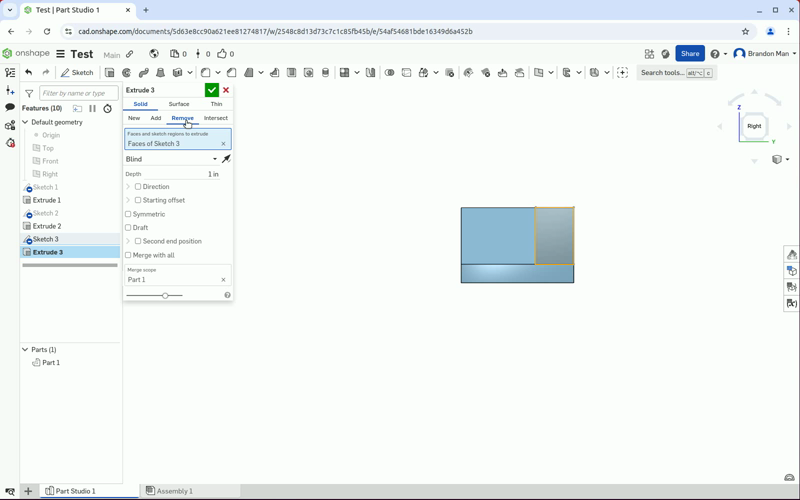
key(tab, 4)
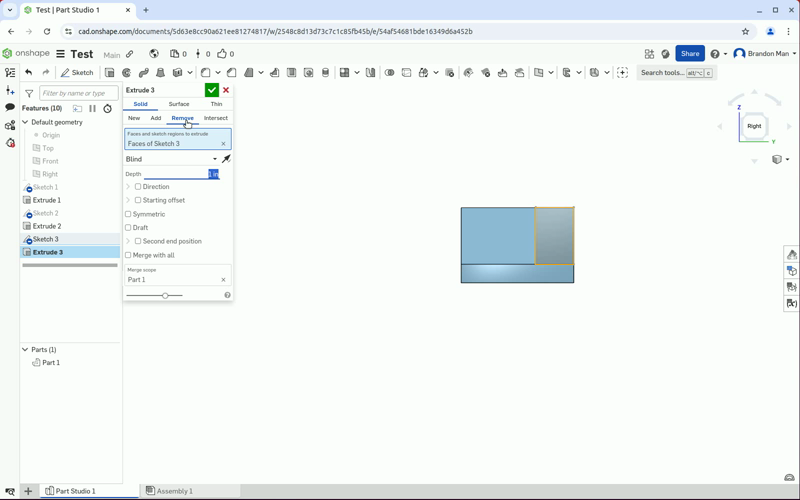
text(15.405)
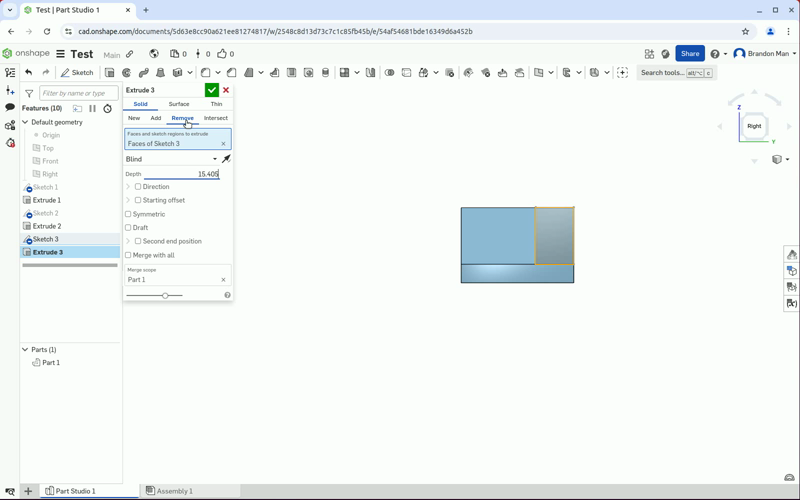
key(tab, 6)
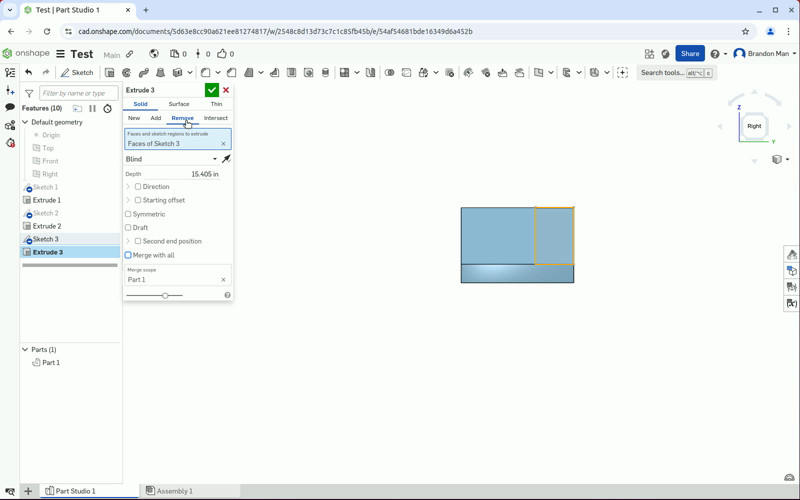
key(space)
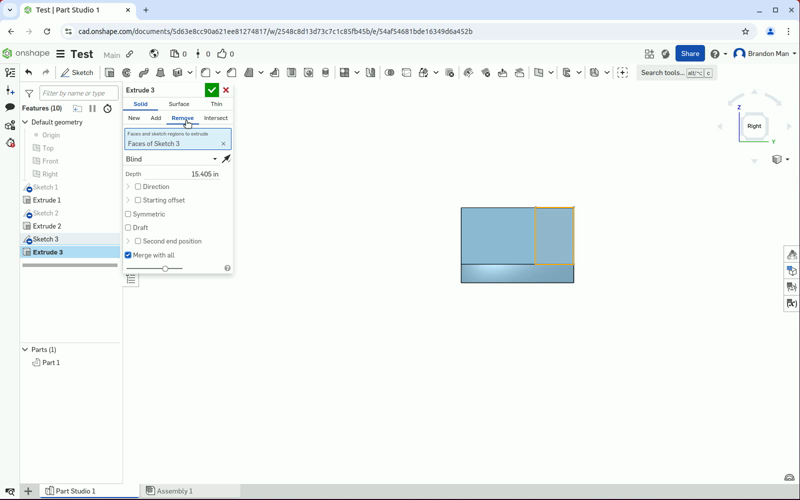
key(enter)
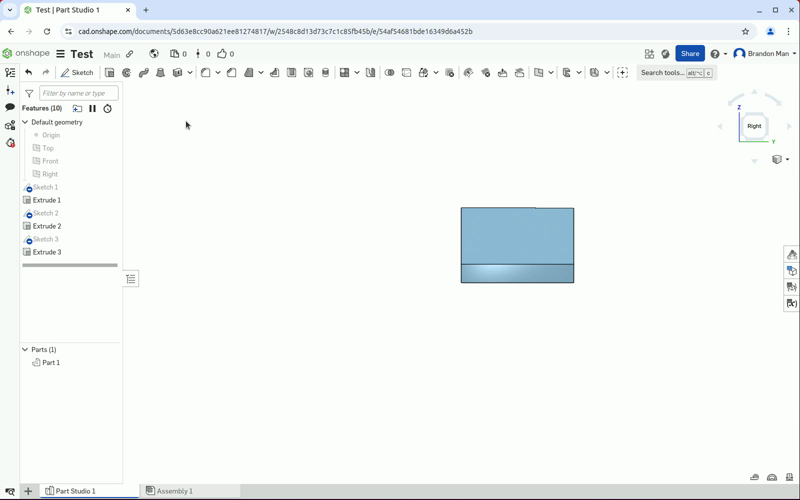
key(shift+h)
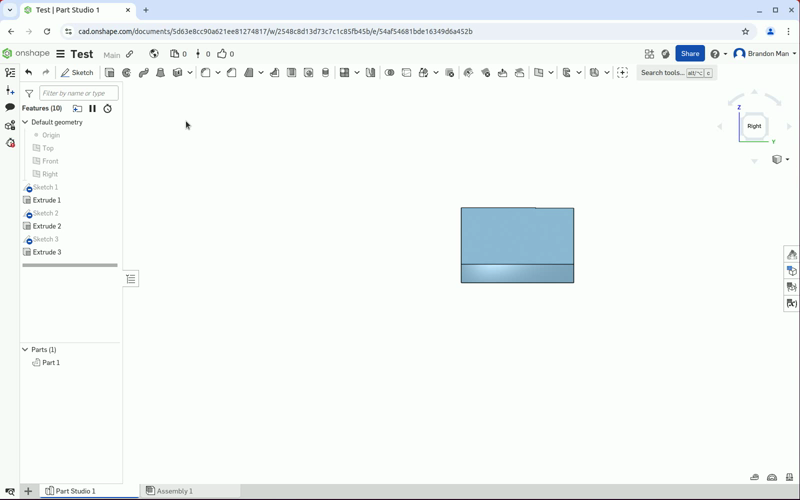
key(shift+h)
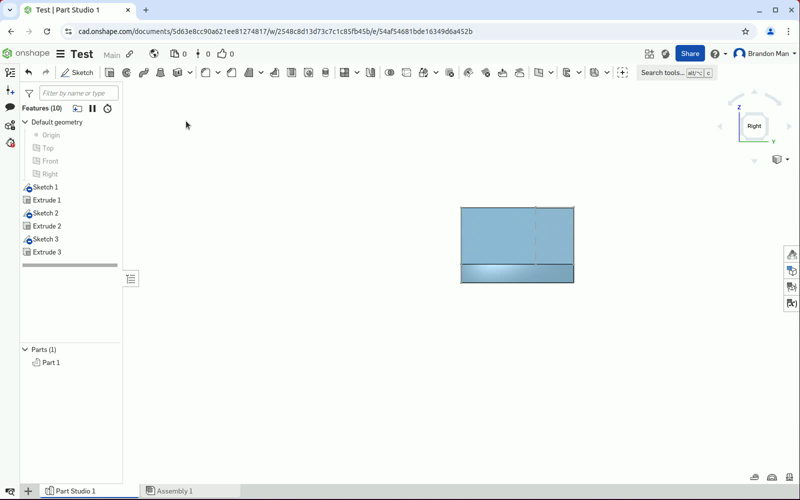
key(shift+7)
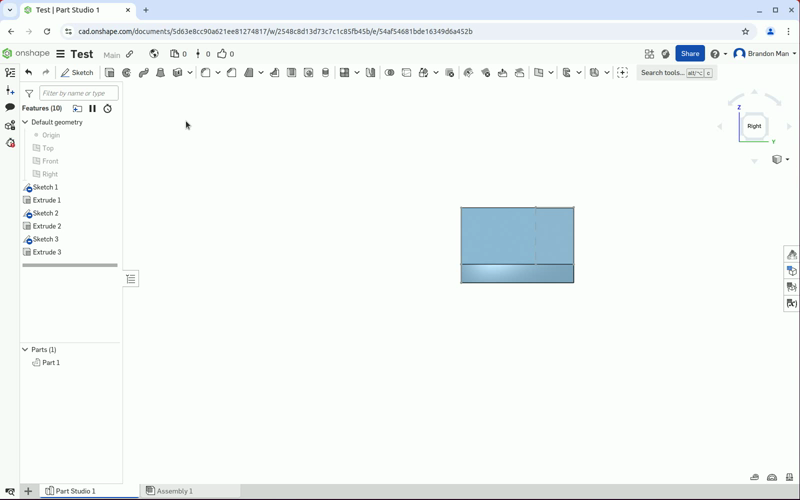
key(right, 2)
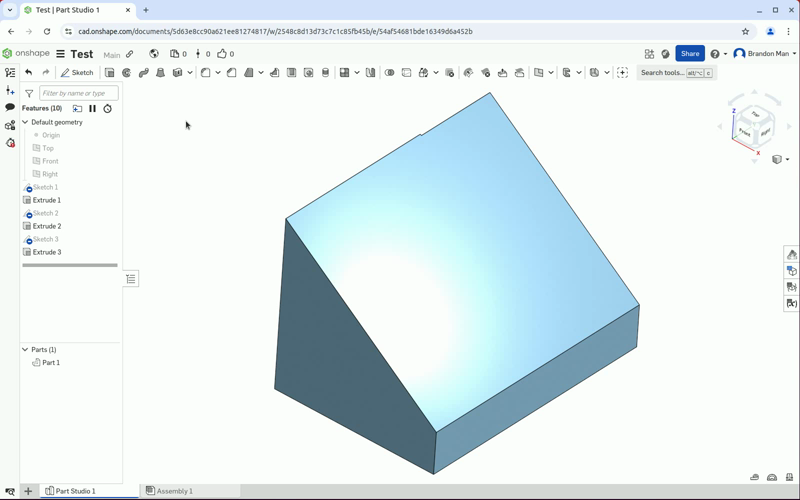
key(down, 2)
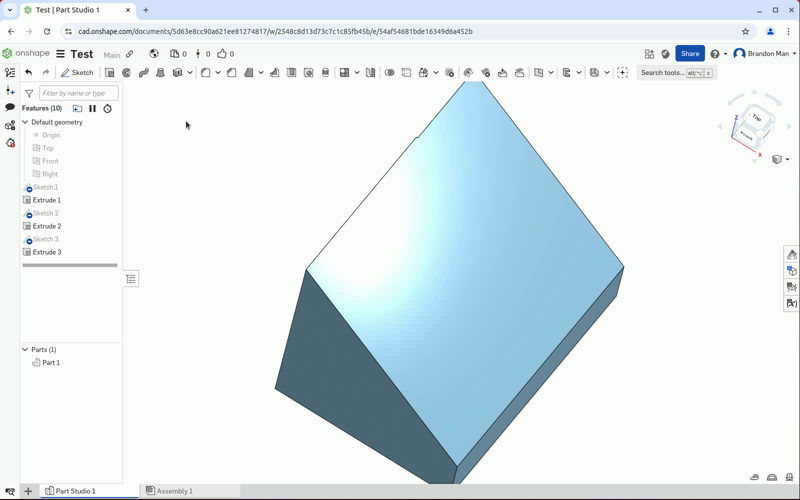
key(up, 2)
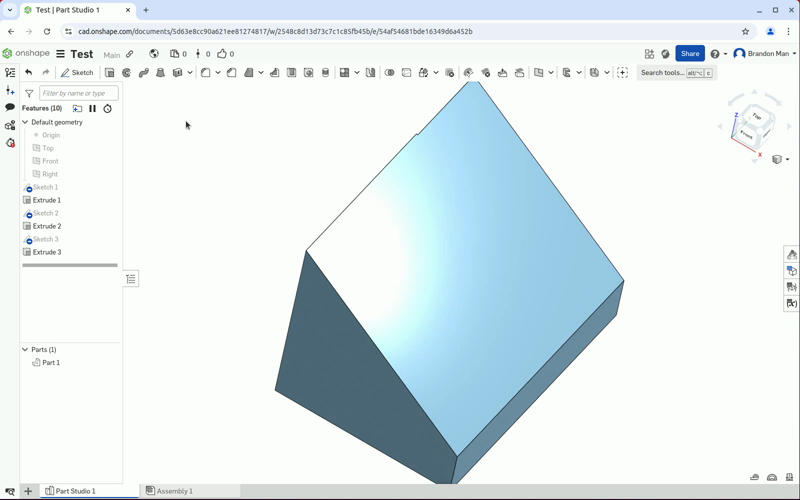
key(left, 2)
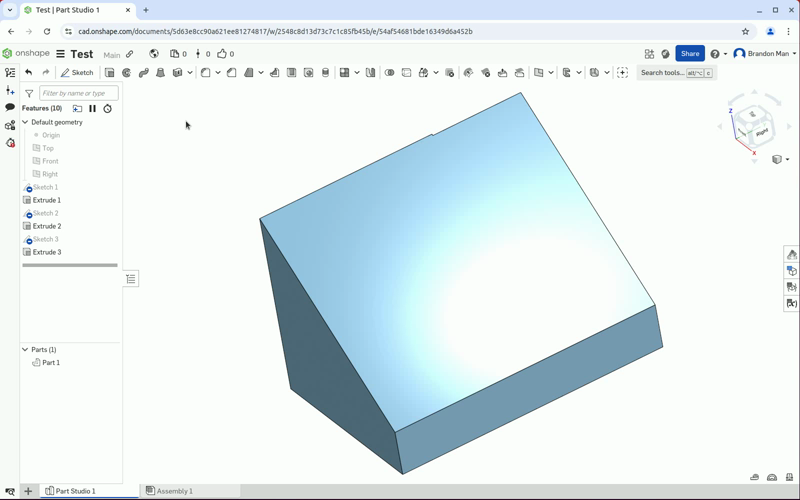
mouse_move(73, 189)
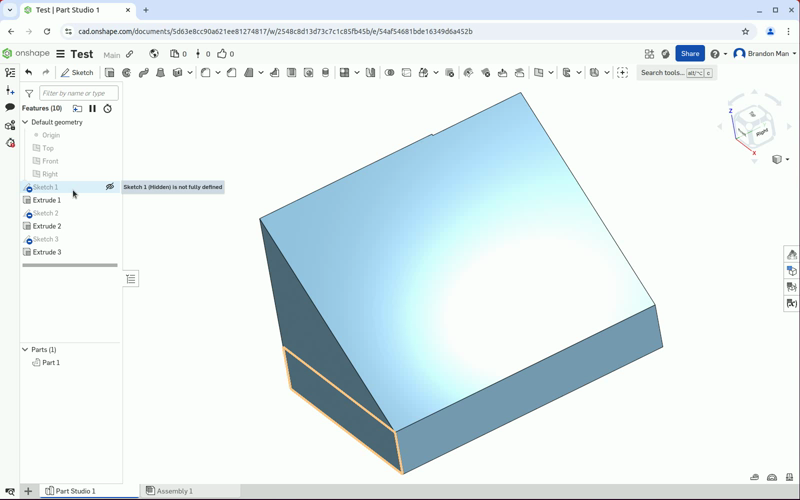
click(73, 189)